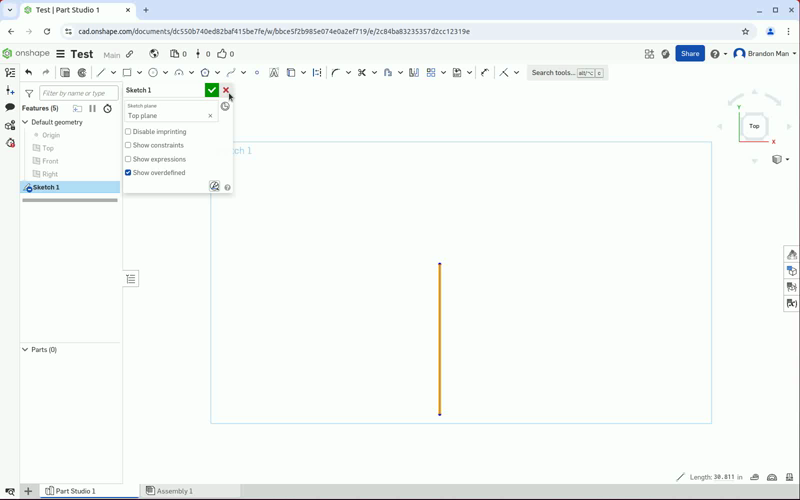
key(shift+h)
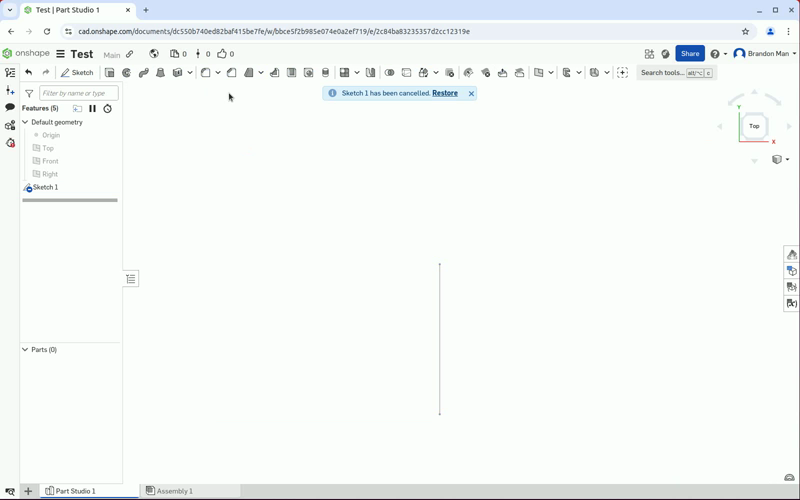
key(shift+s)
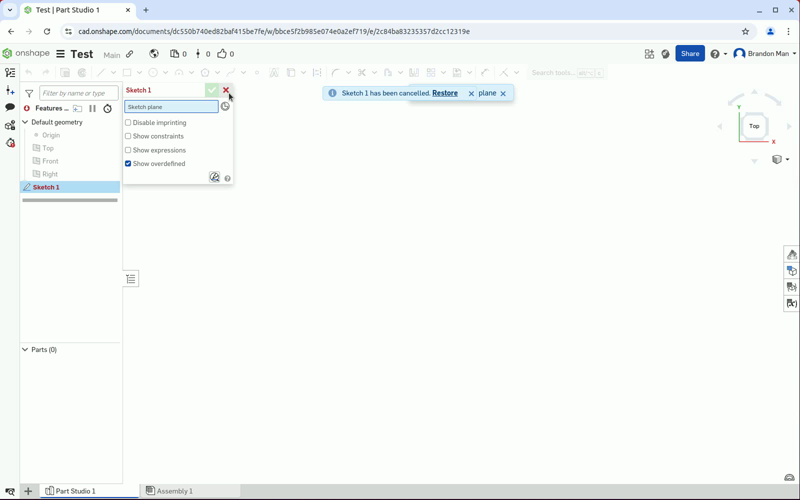
mouse_move(73, 150)
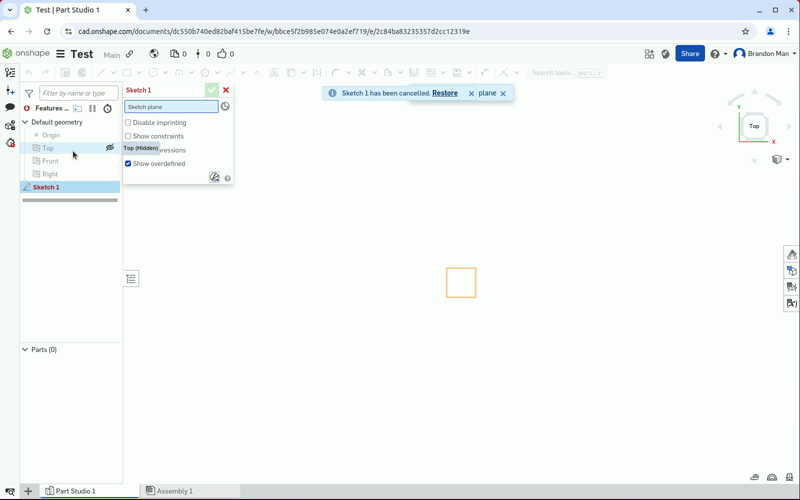
click(73, 150)
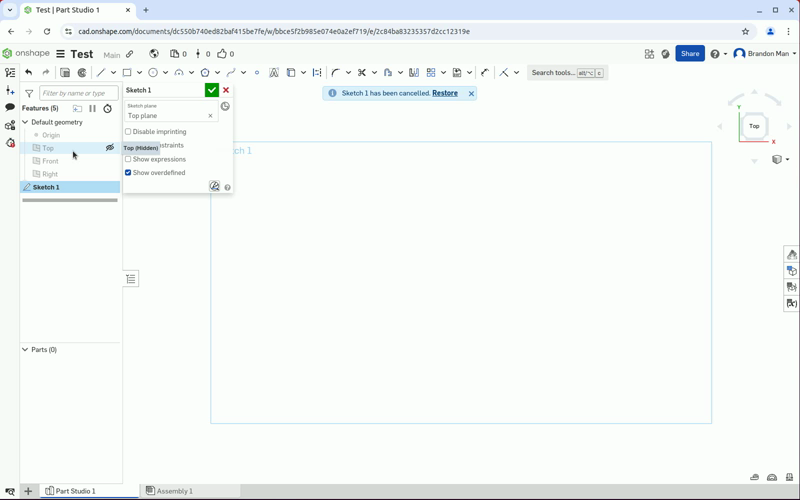
mouse_move(73, 352)
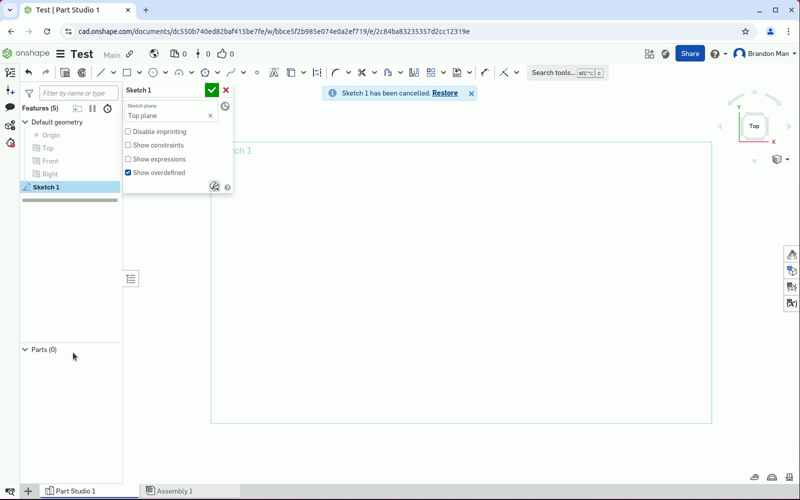
key(y)
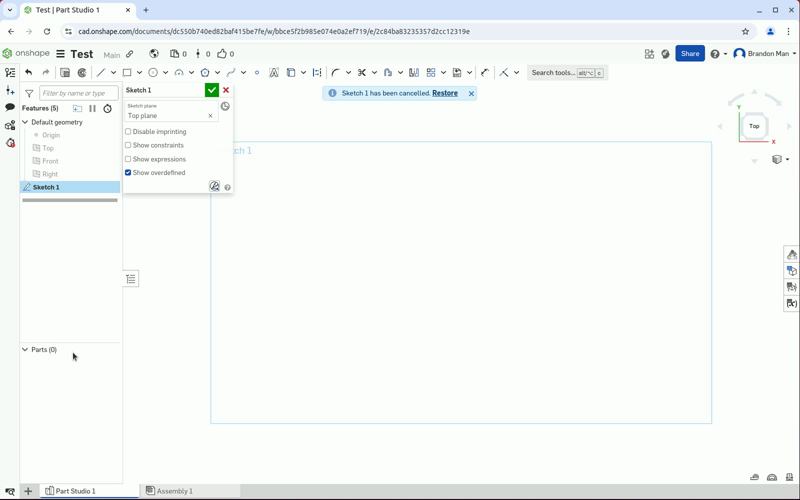
key(c)
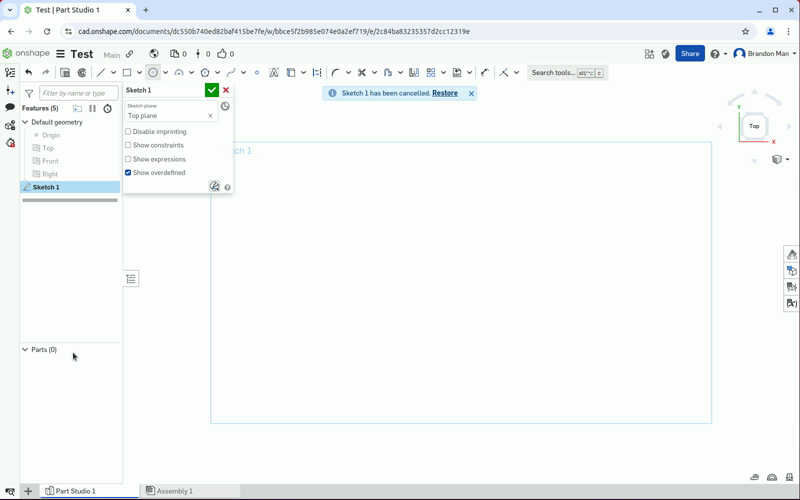
key_down(shift)
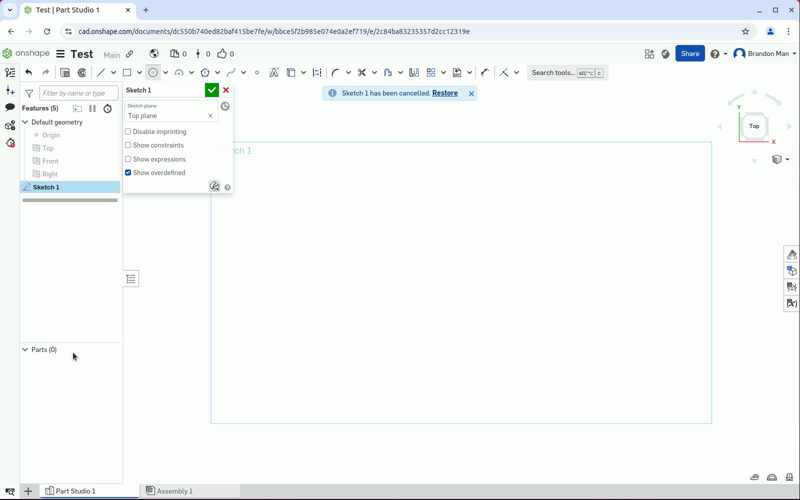
mouse_move(392, 282)
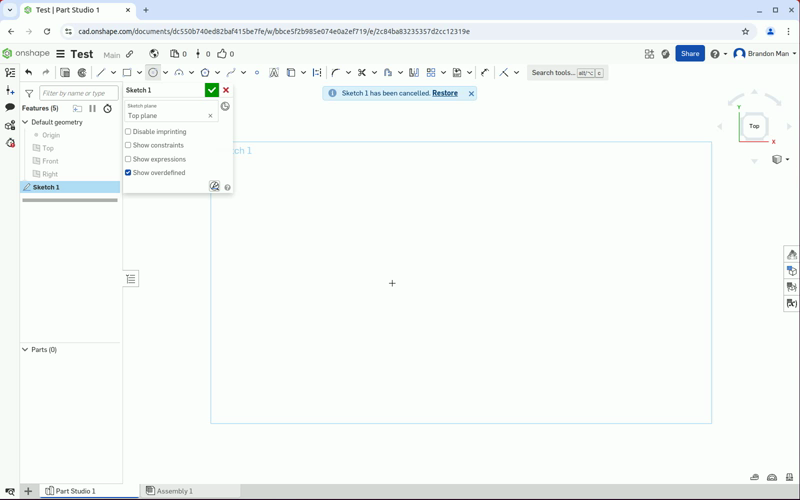
click(392, 282)
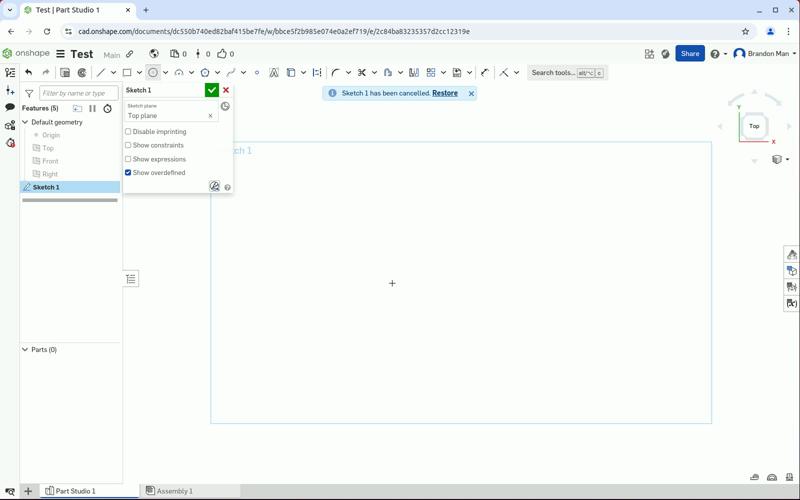
key_up(shift)
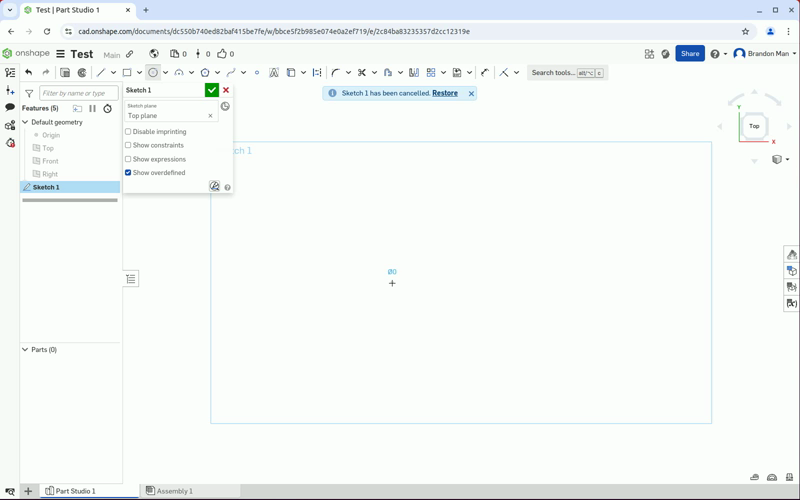
mouse_move(435, 282)
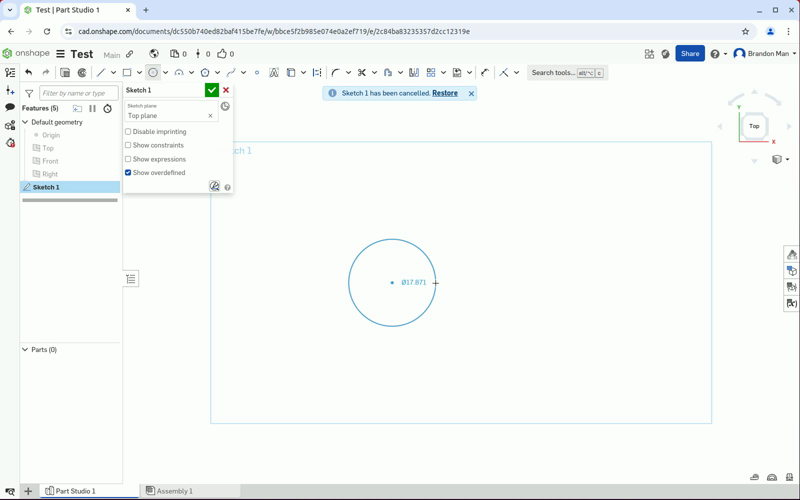
click(435, 282)
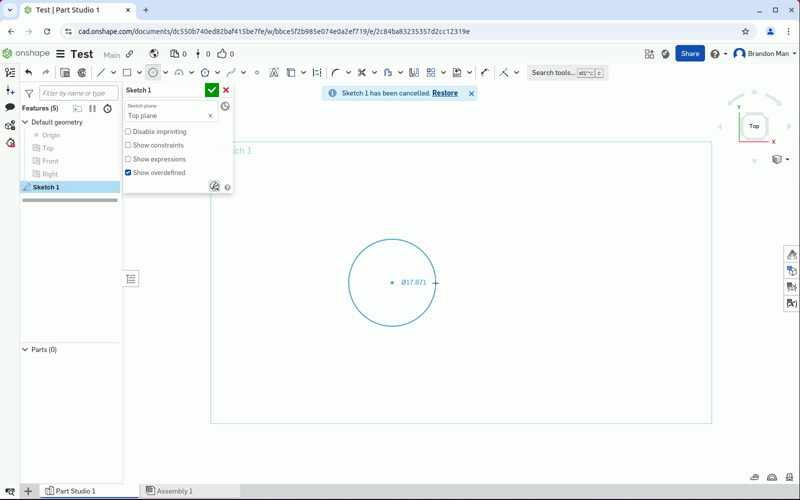
key(esc)
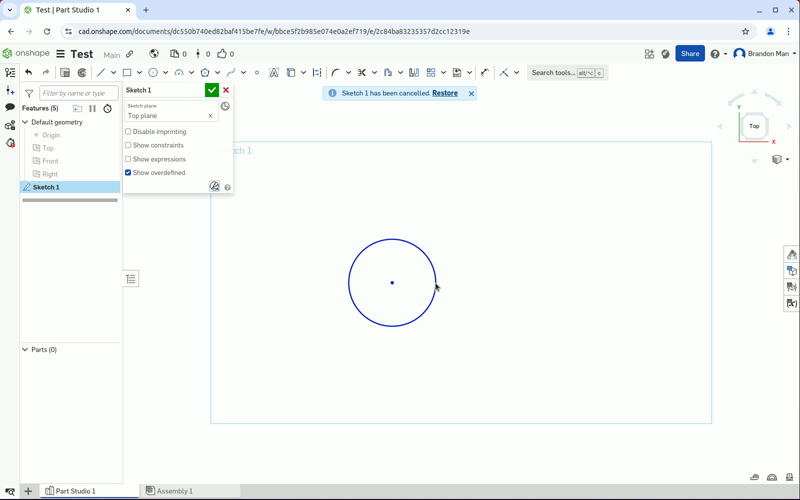
key(c)
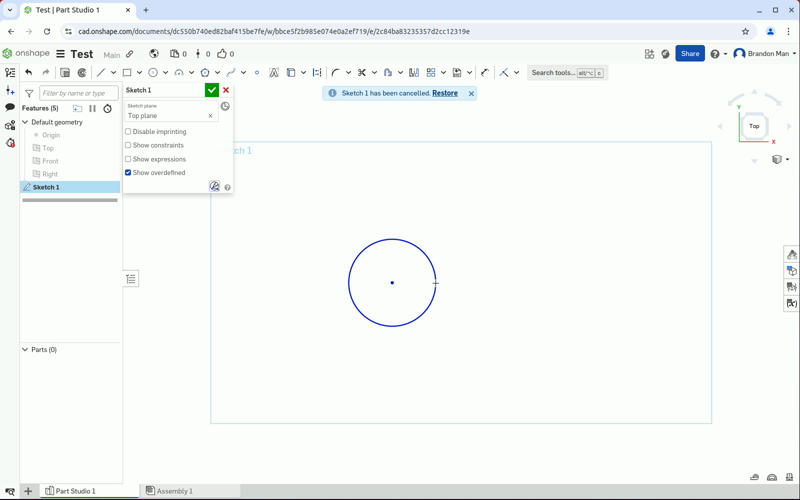
key_down(shift)
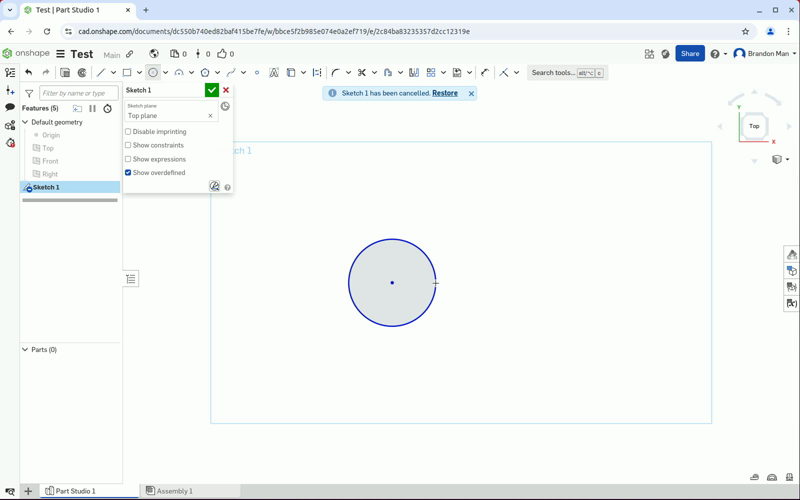
mouse_move(392, 282)
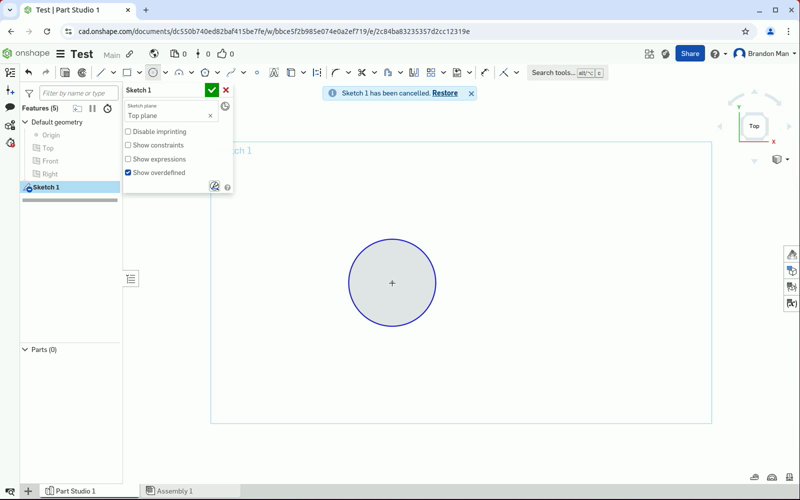
click(392, 282)
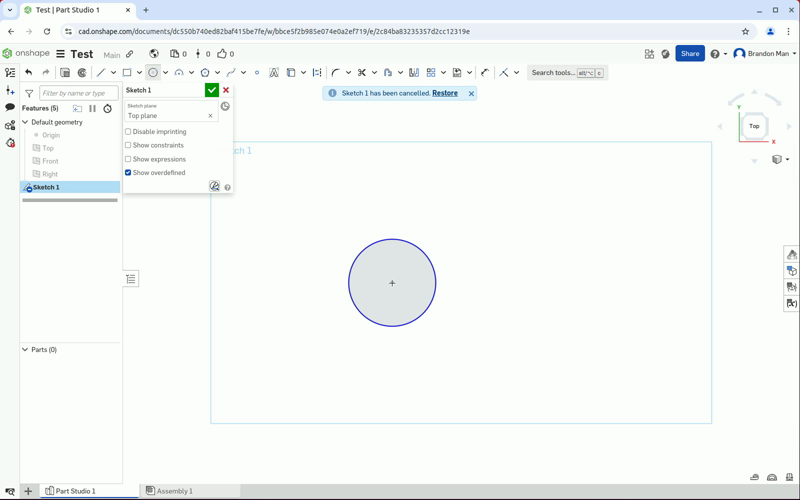
key_up(shift)
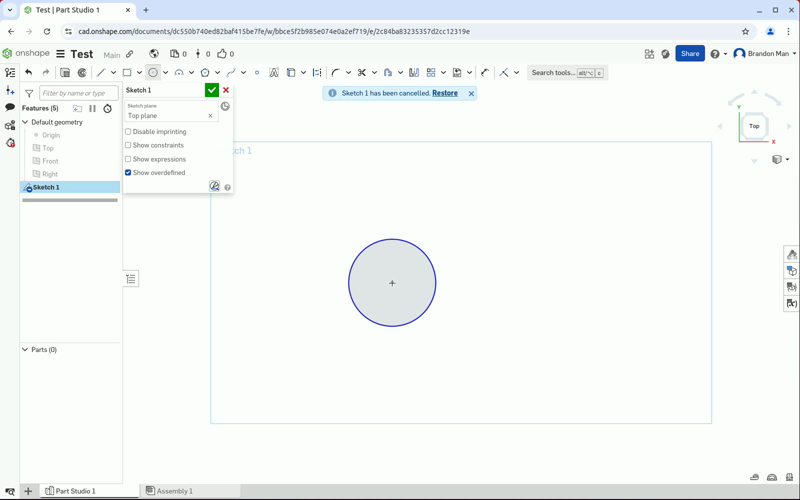
mouse_move(415, 282)
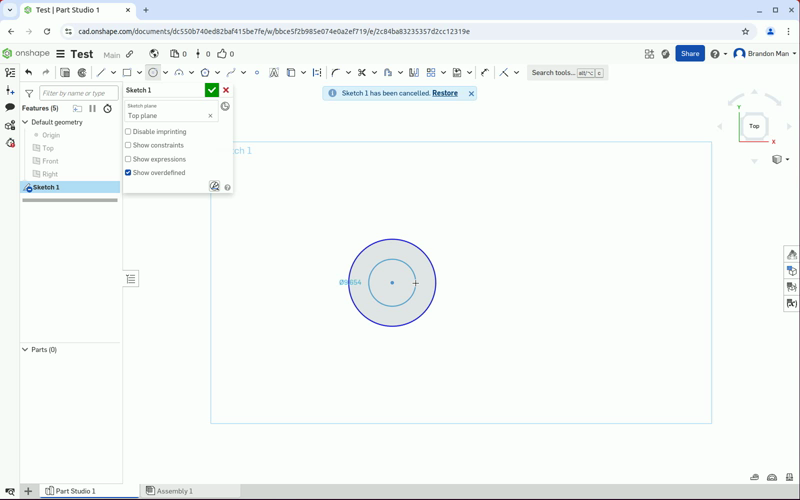
click(415, 282)
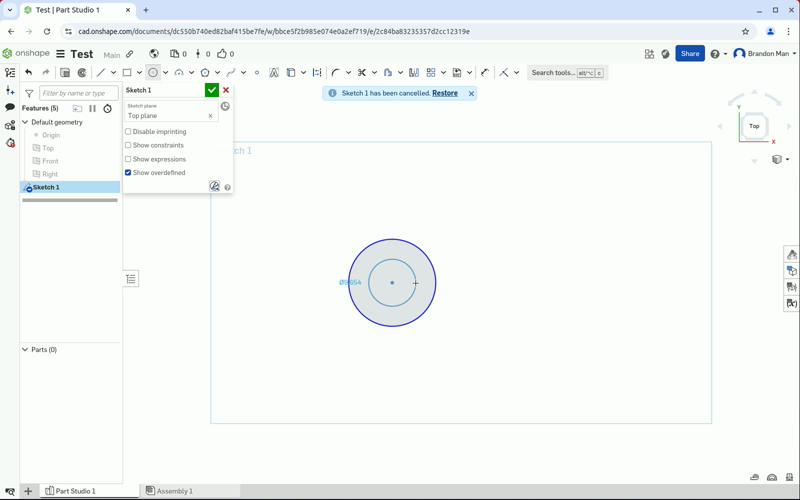
key(esc)
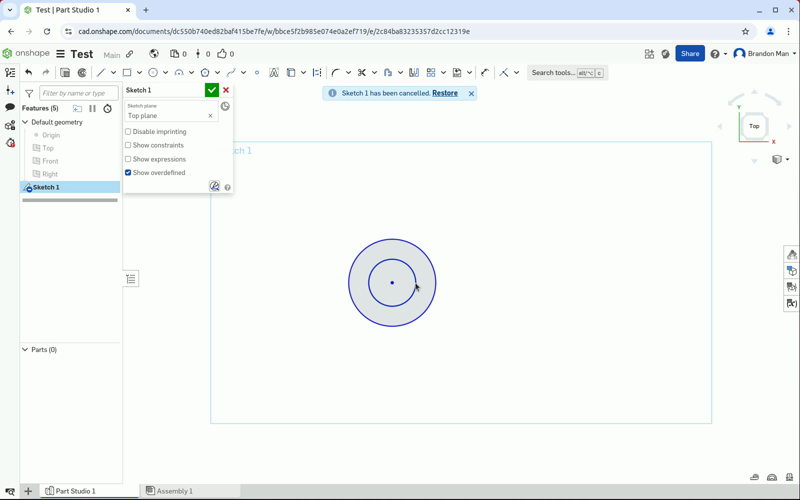
mouse_move(411, 256)
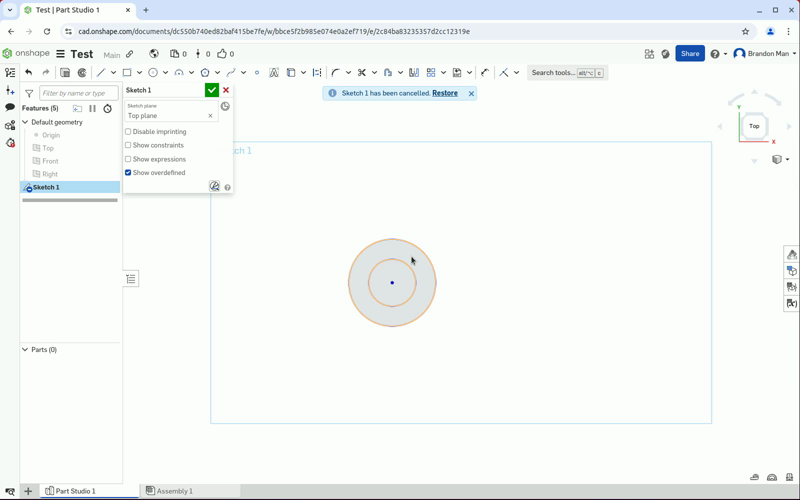
click(411, 256)
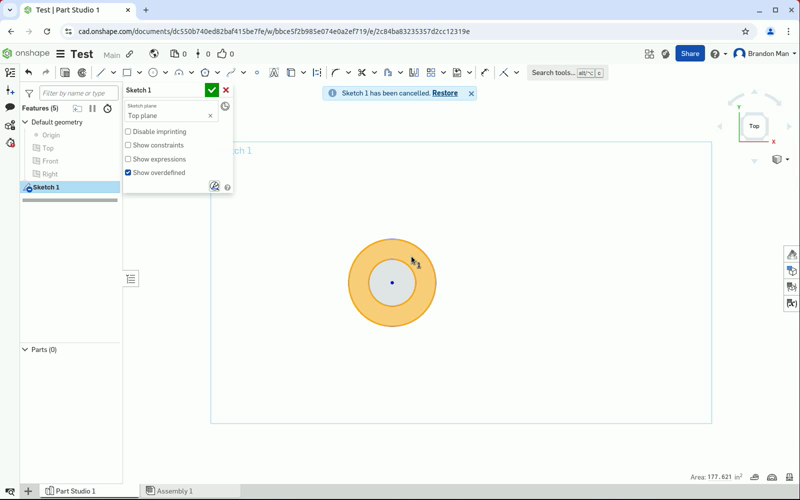
mouse_move(73, 352)
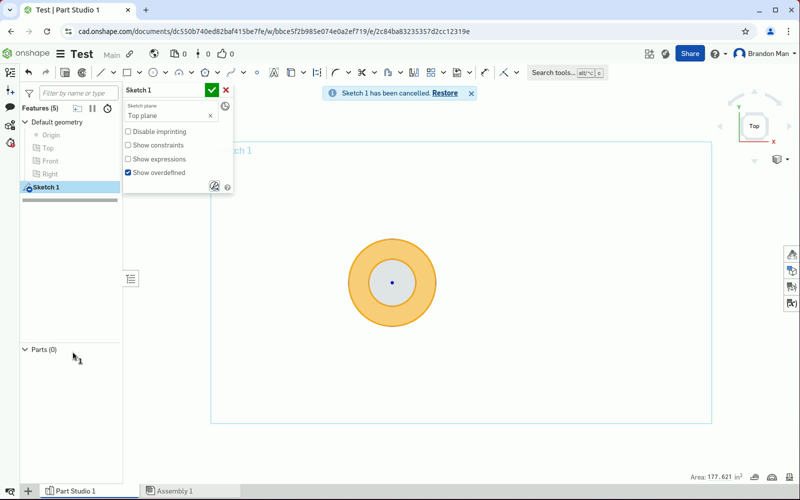
key(shift+y)
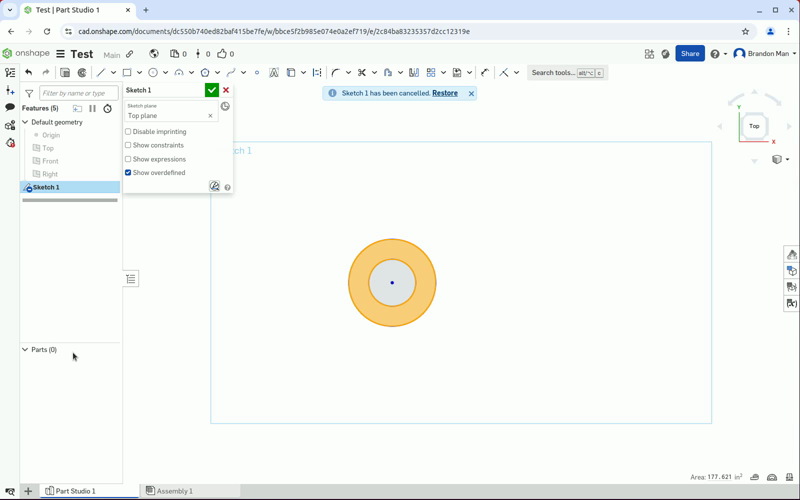
key(shift+e)
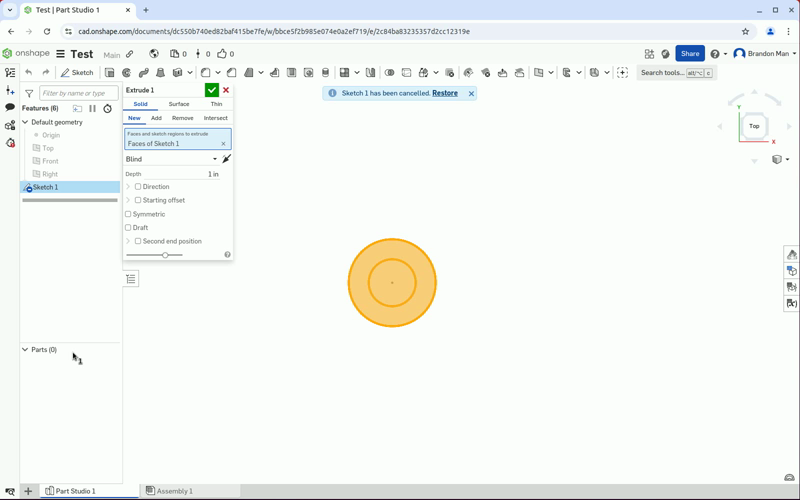
mouse_move(143, 106)
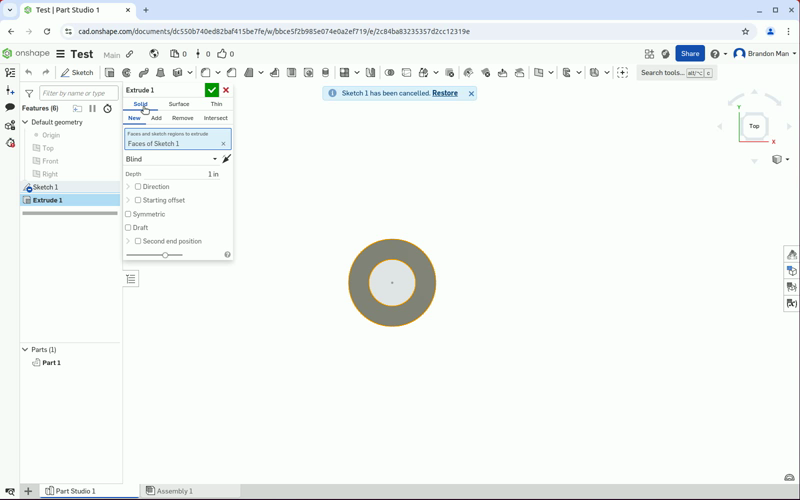
click(143, 106)
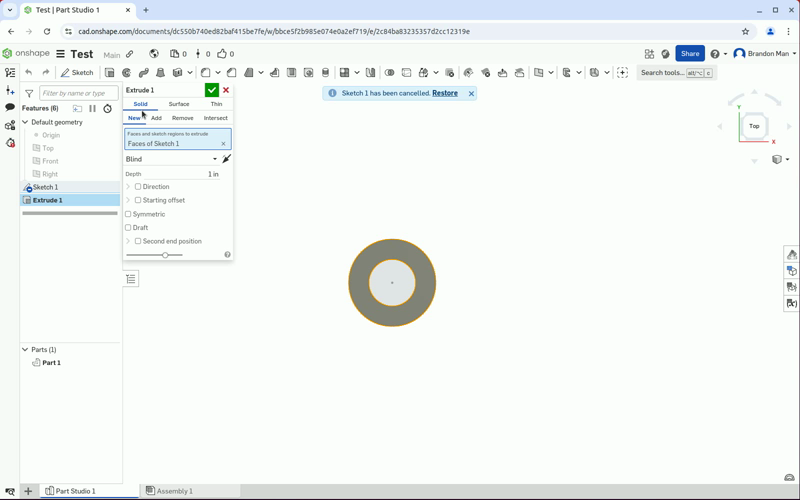
mouse_move(137, 120)
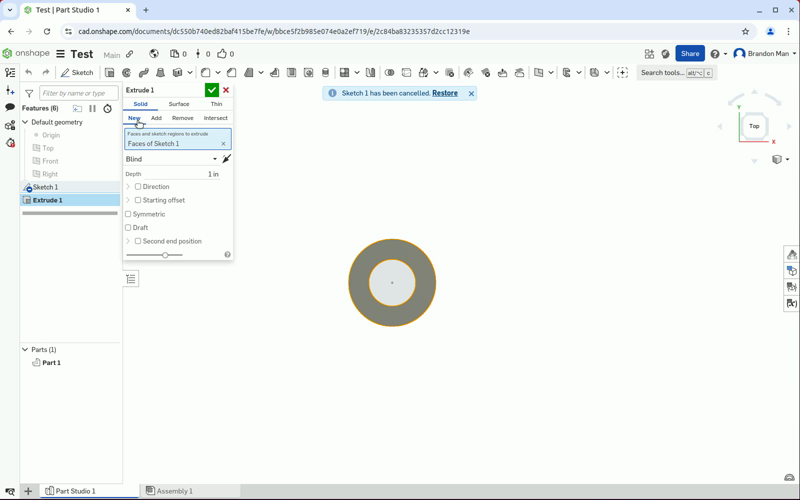
click(137, 120)
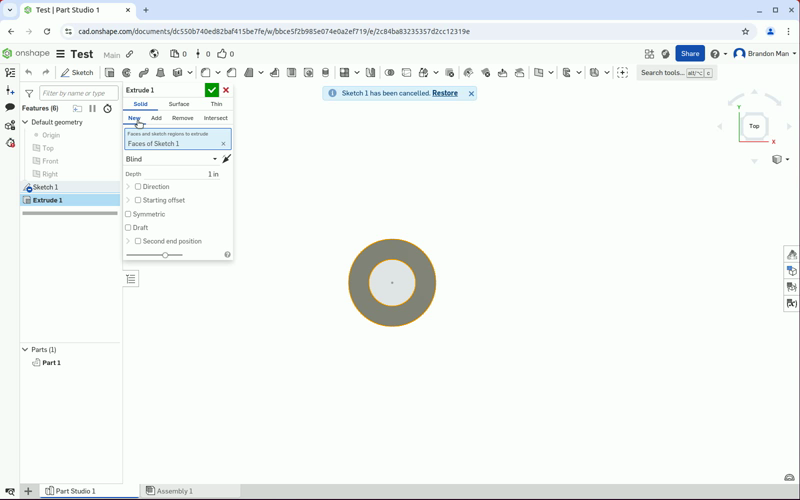
key(tab, 4)
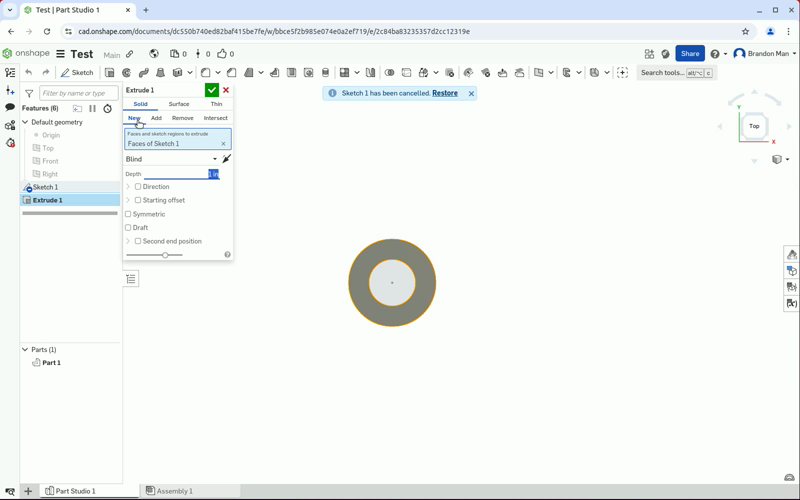
text(7.703)
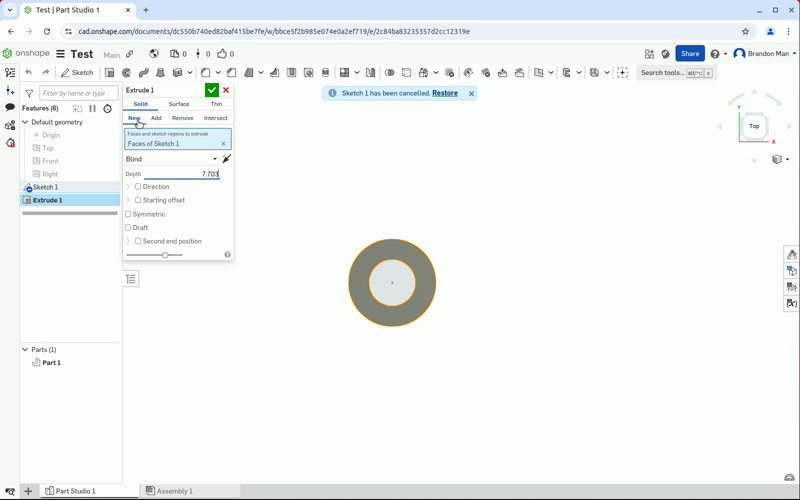
key(enter)
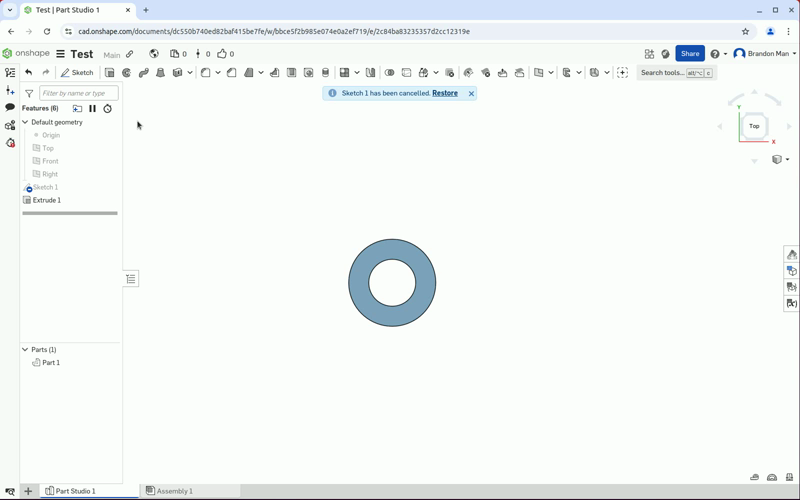
key(shift+h)
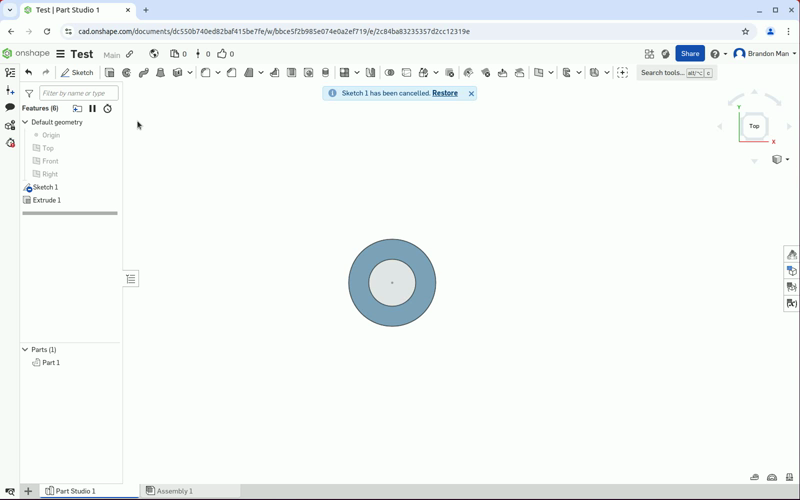
key(shift+h)
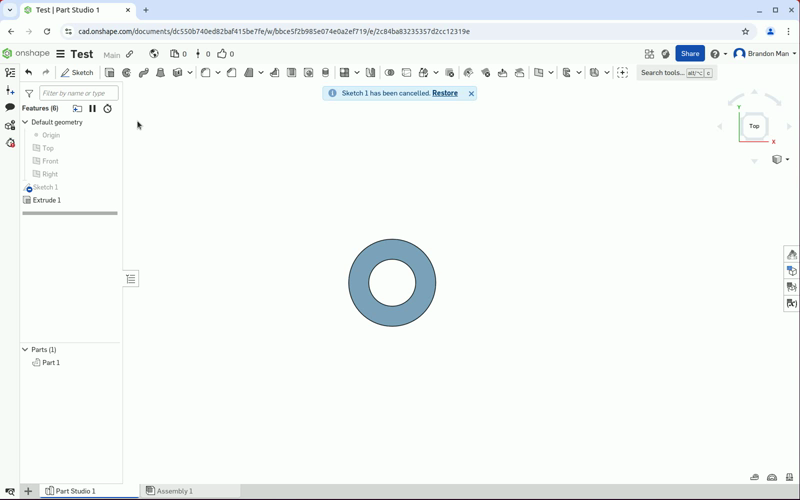
mouse_move(73, 189)
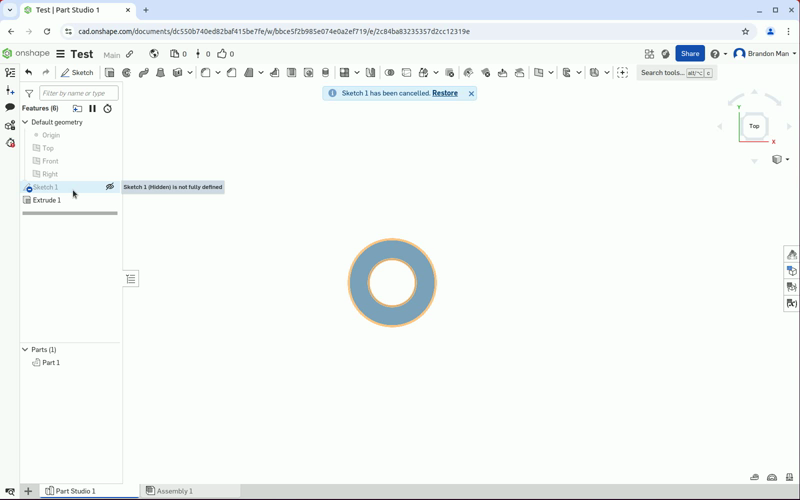
click(73, 189)
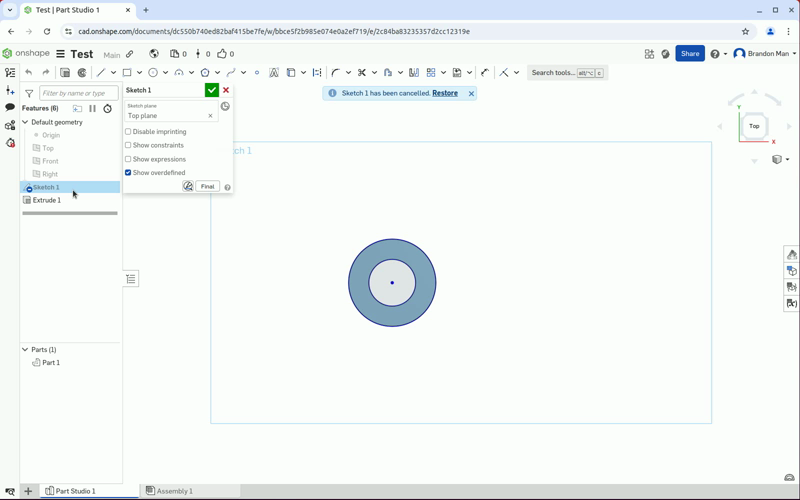
mouse_move(229, 92)
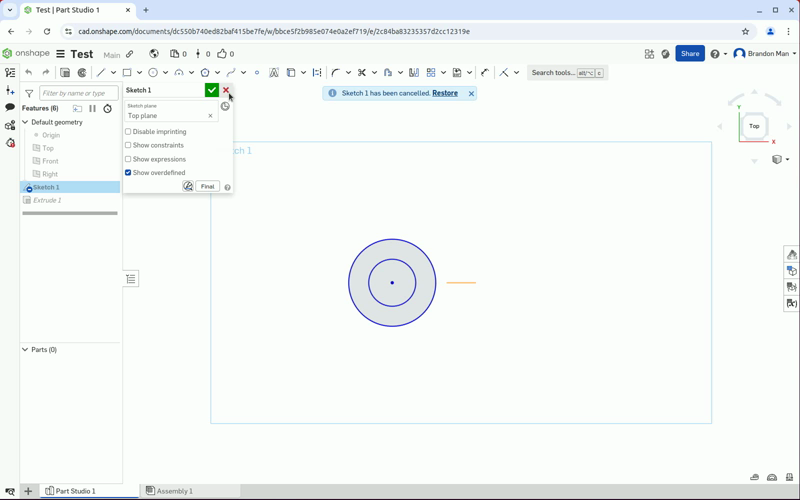
click(229, 92)
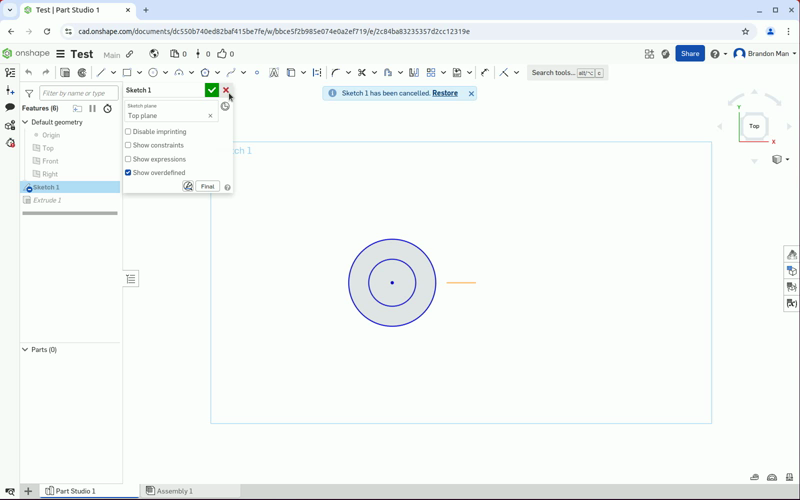
key(shift+s)
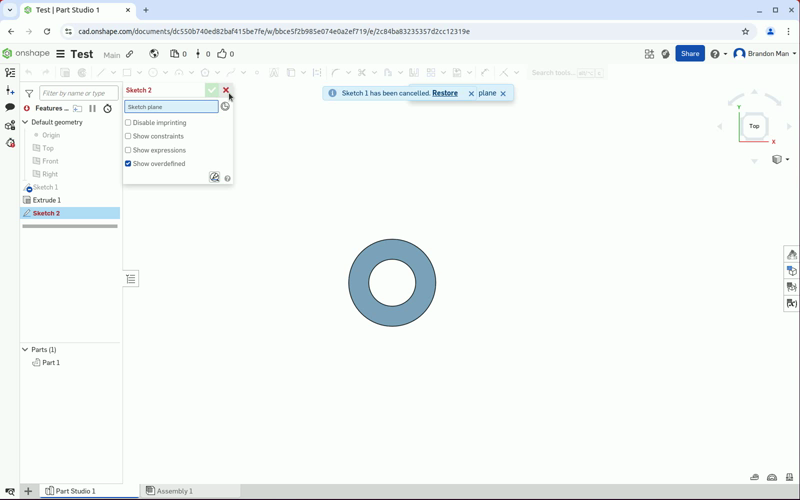
mouse_move(73, 150)
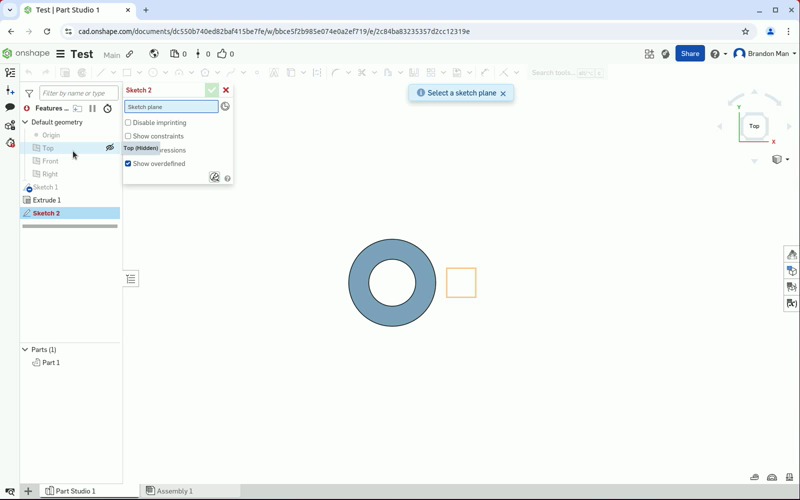
click(73, 150)
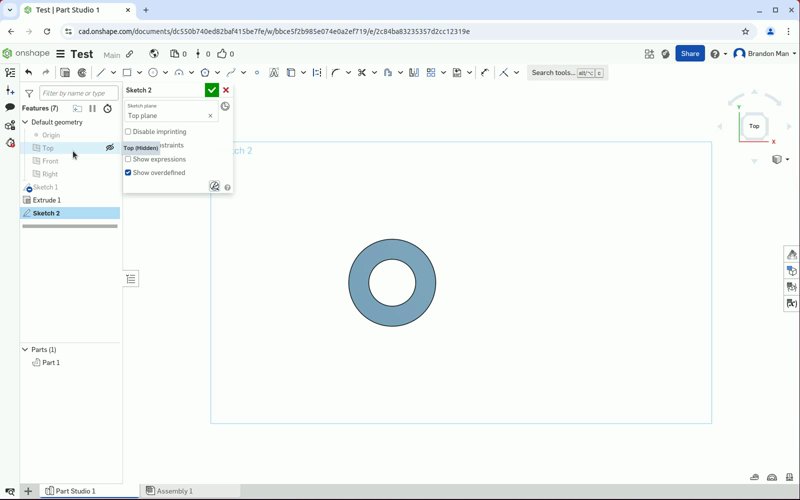
mouse_move(73, 352)
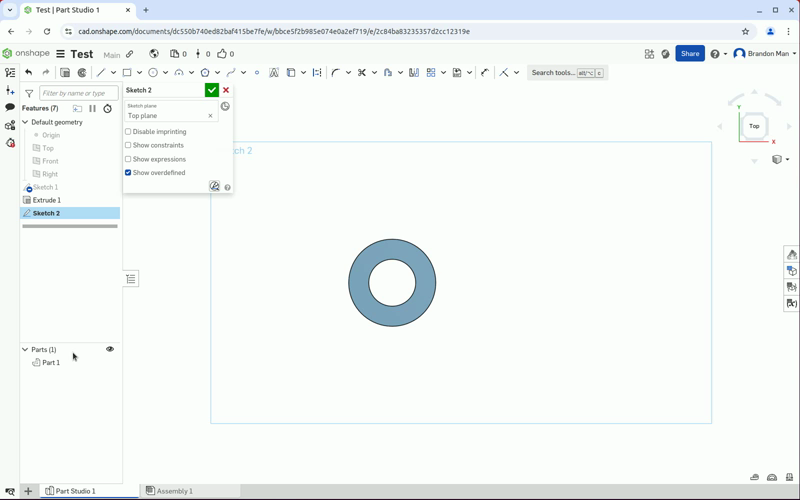
key(y)
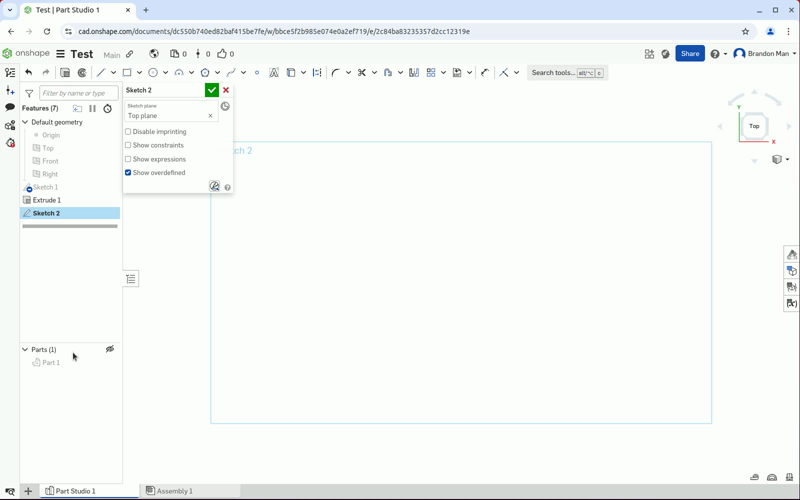
key(l)
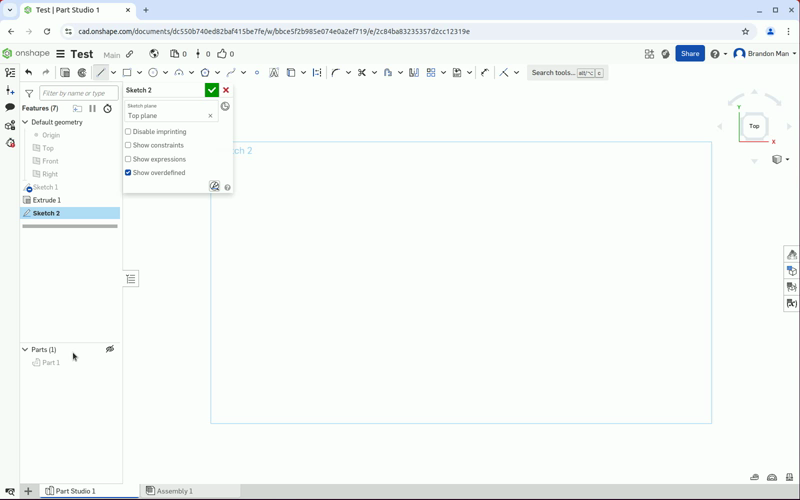
key_down(shift)
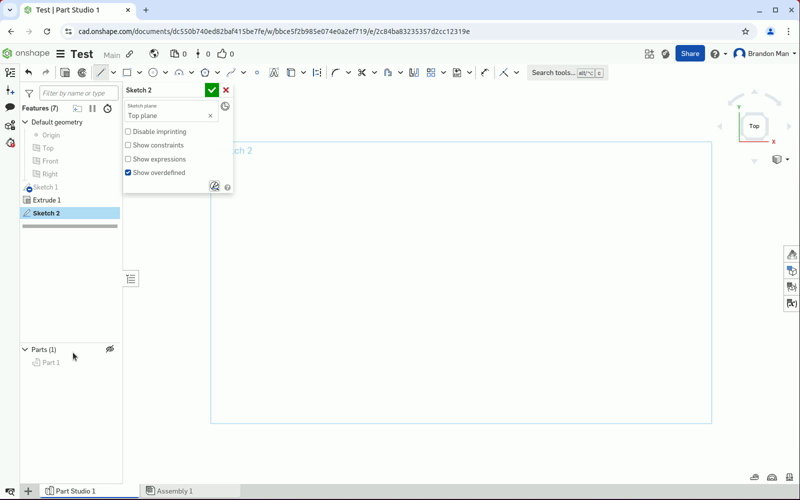
mouse_move(391, 326)
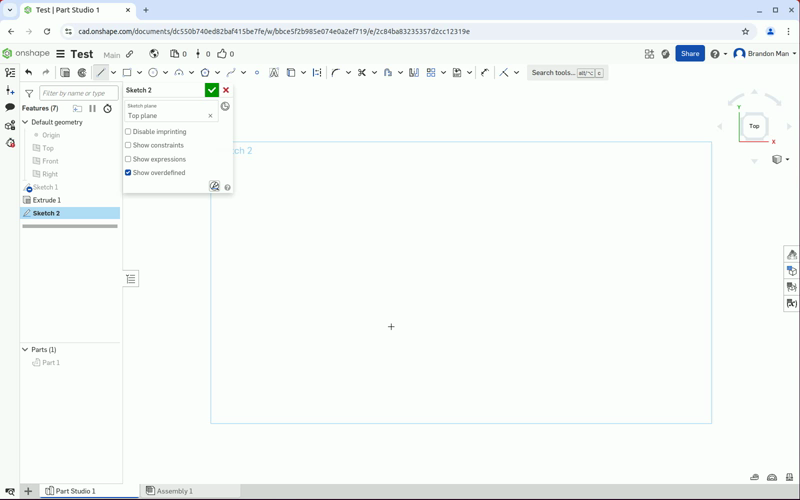
click(391, 326)
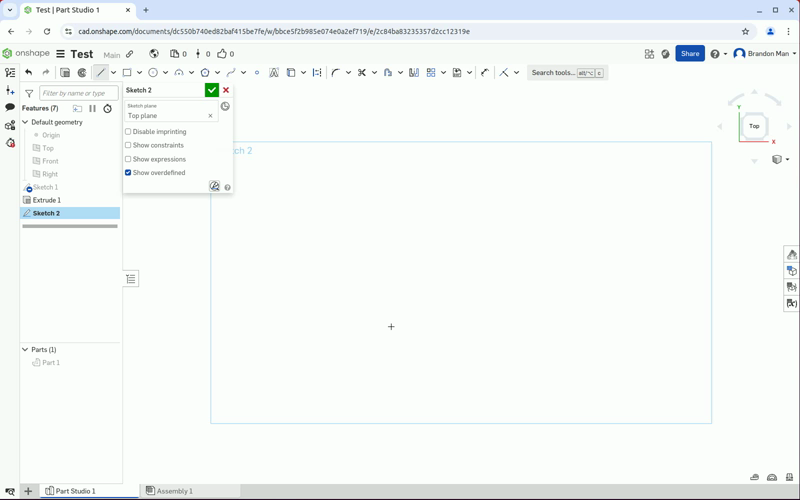
key_up(shift)
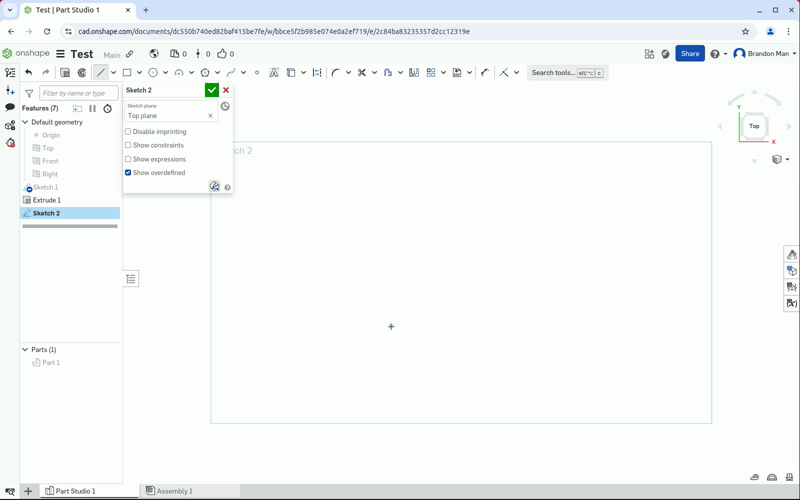
key_down(shift)
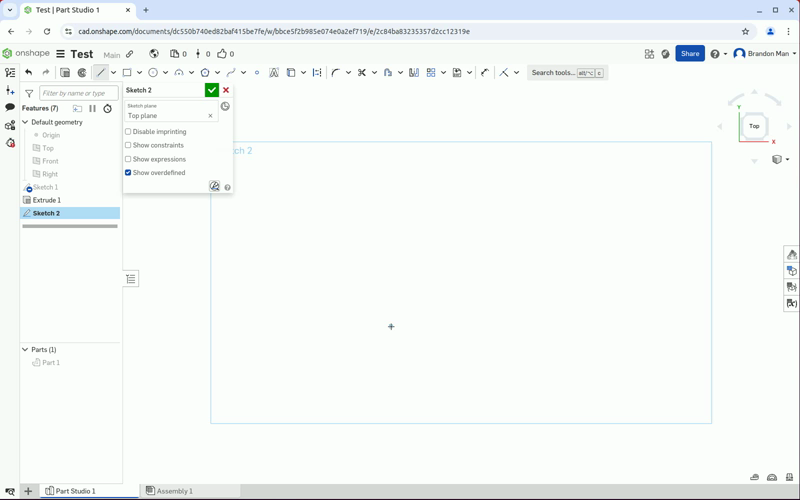
mouse_move(529, 324)
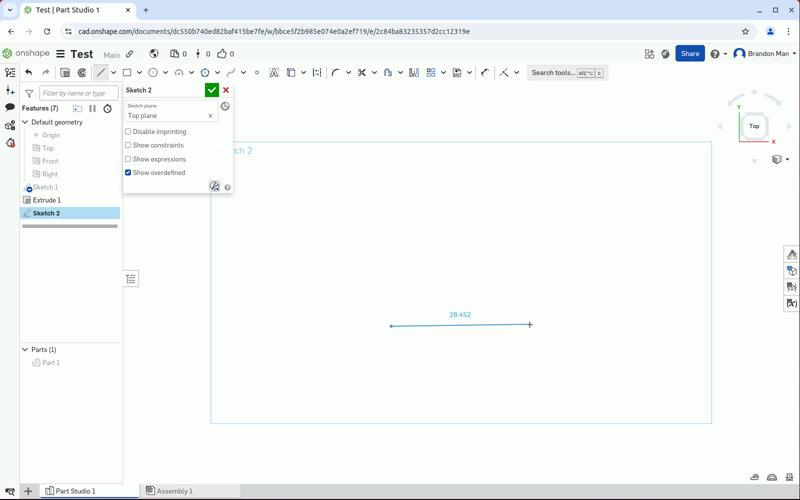
click(529, 324)
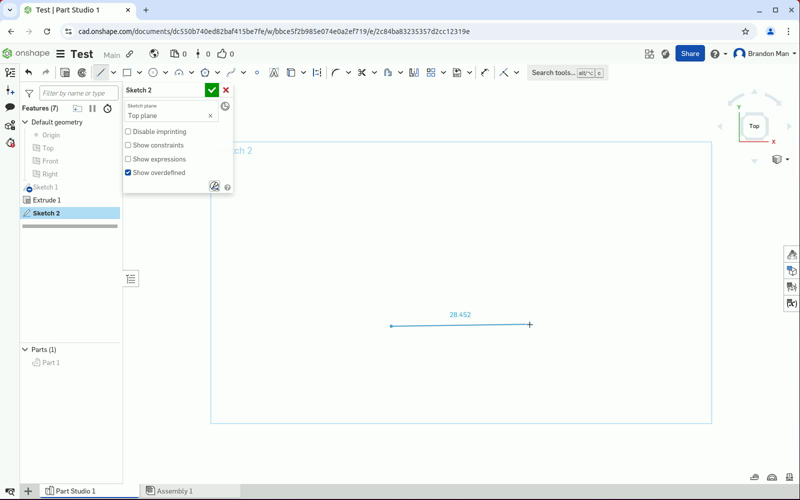
key_up(shift)
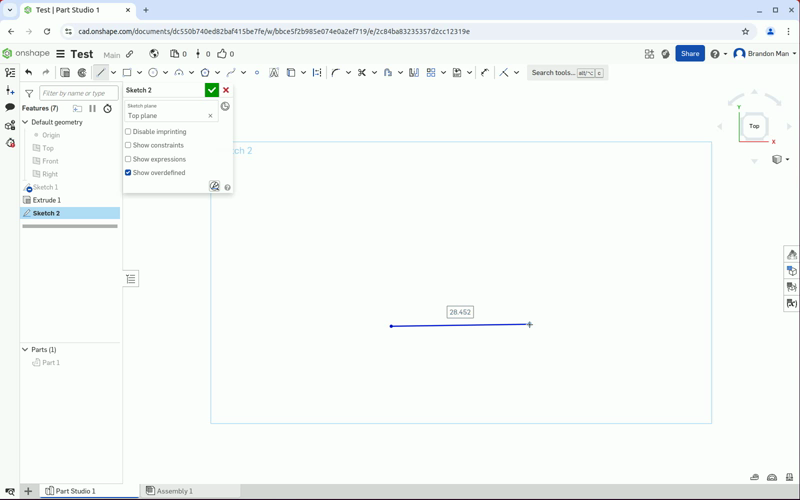
key(esc)
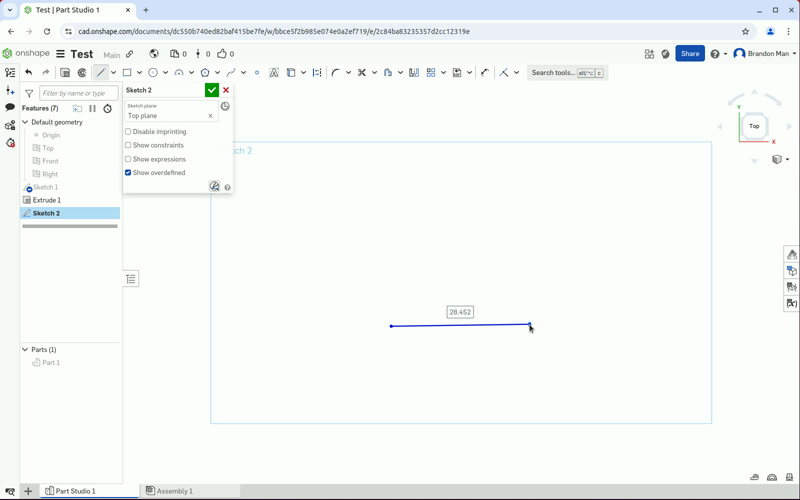
key(a)
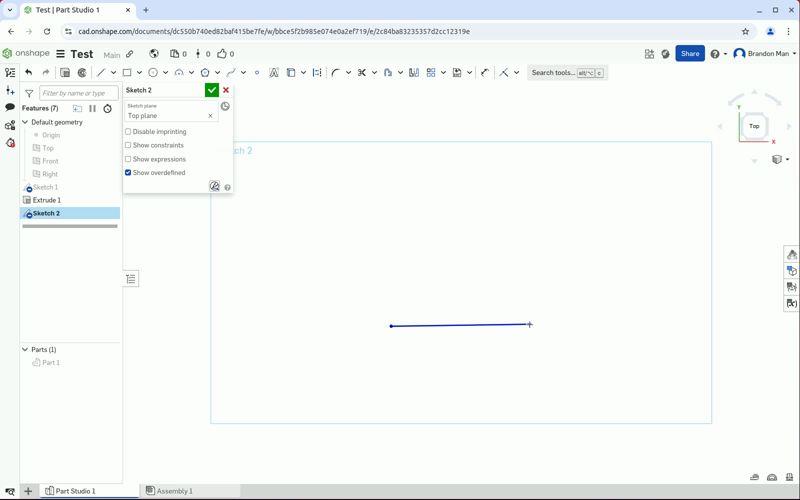
mouse_move(529, 324)
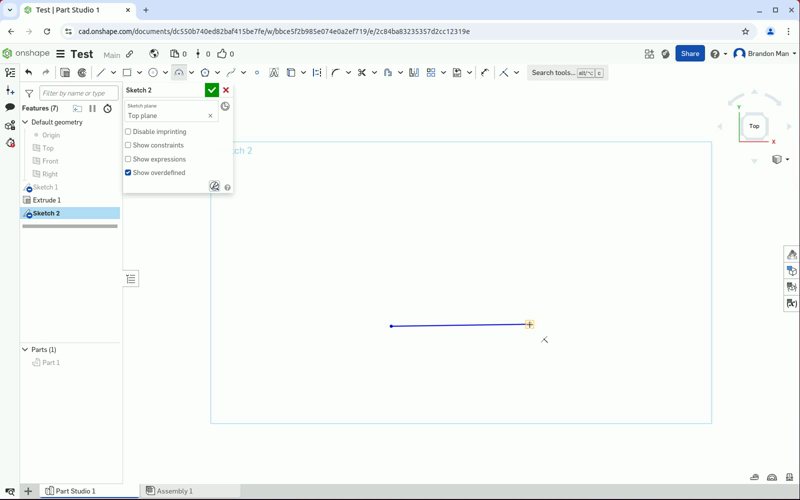
click(529, 324)
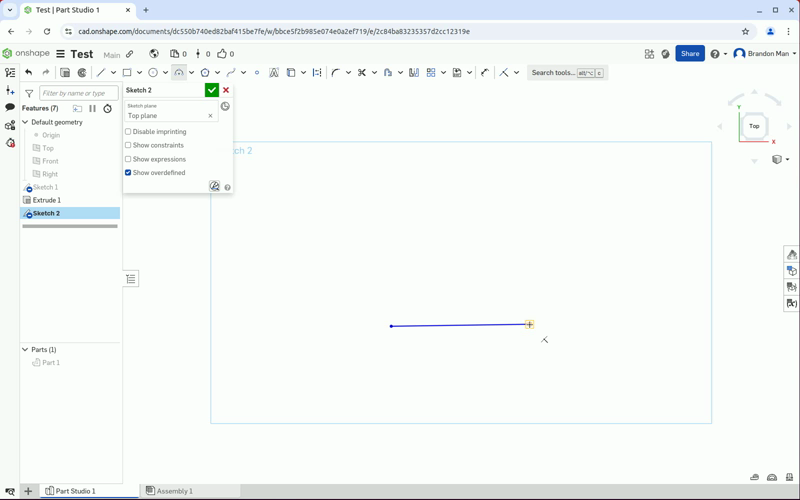
key_down(shift)
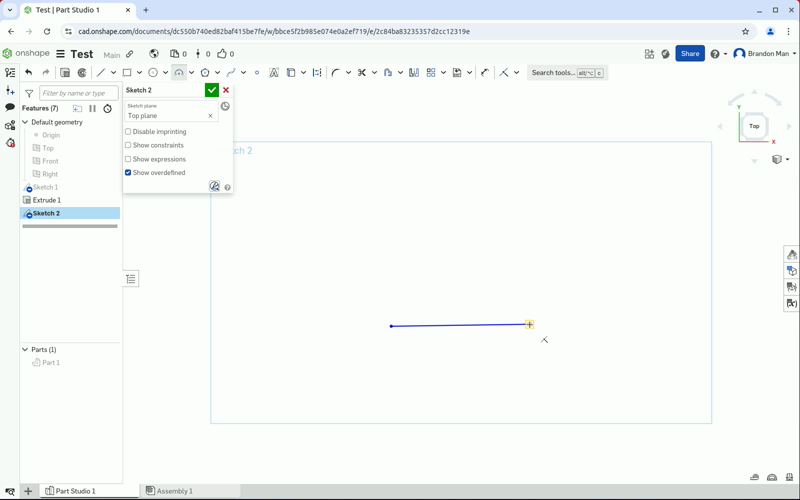
mouse_move(529, 241)
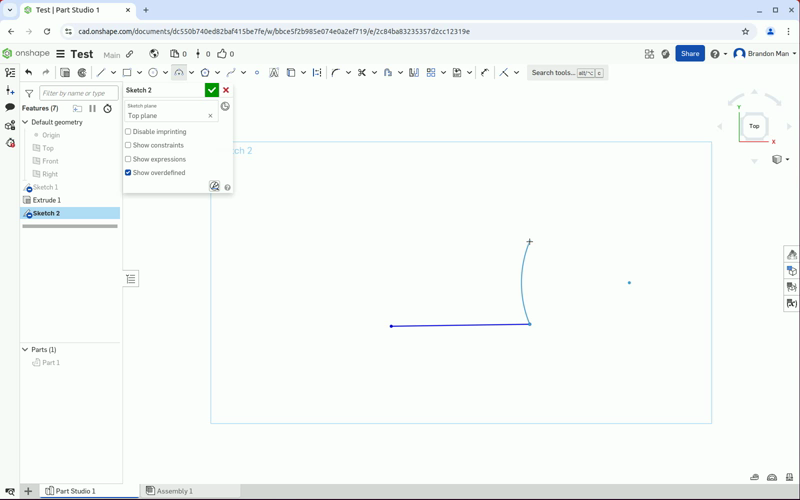
click(529, 241)
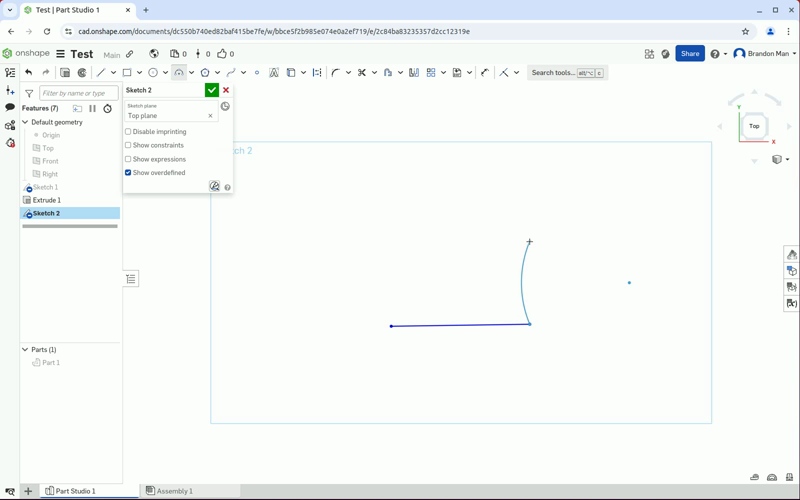
mouse_move(570, 282)
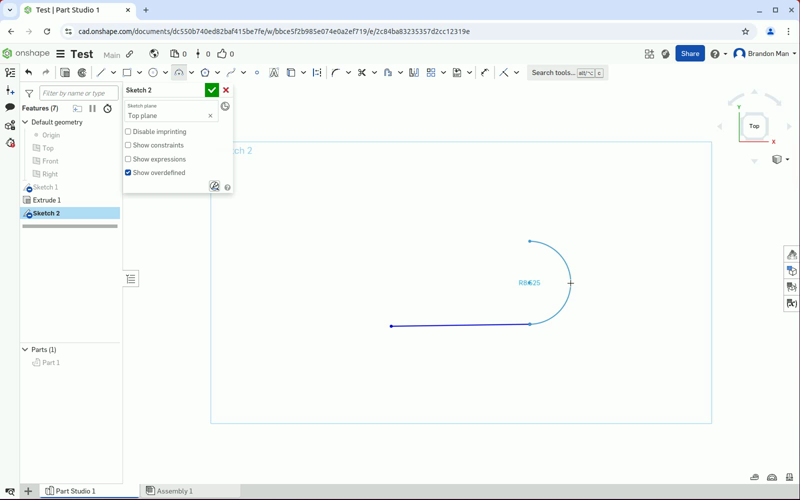
click(570, 282)
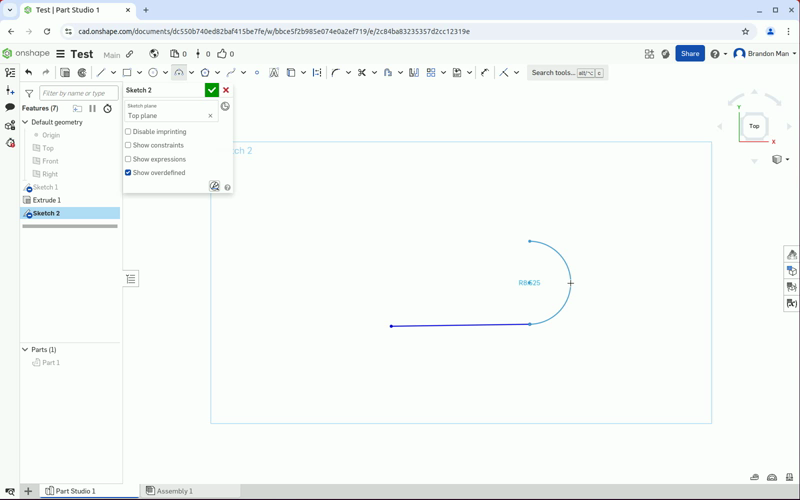
key_up(shift)
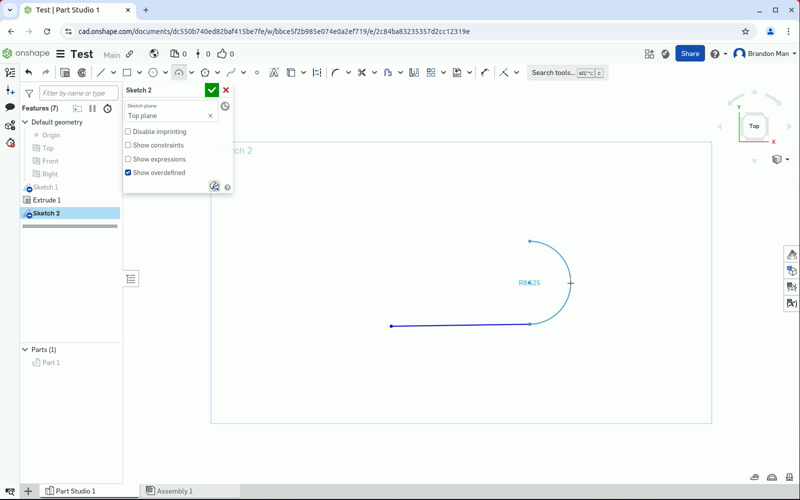
key(esc)
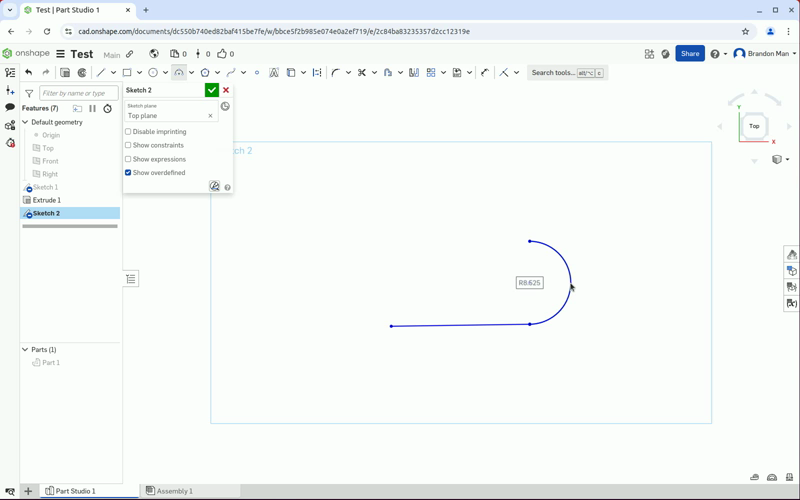
key(l)
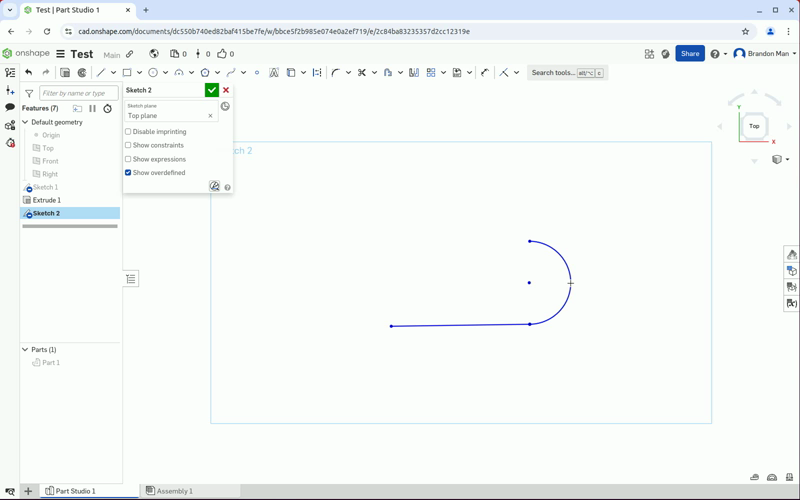
mouse_move(529, 241)
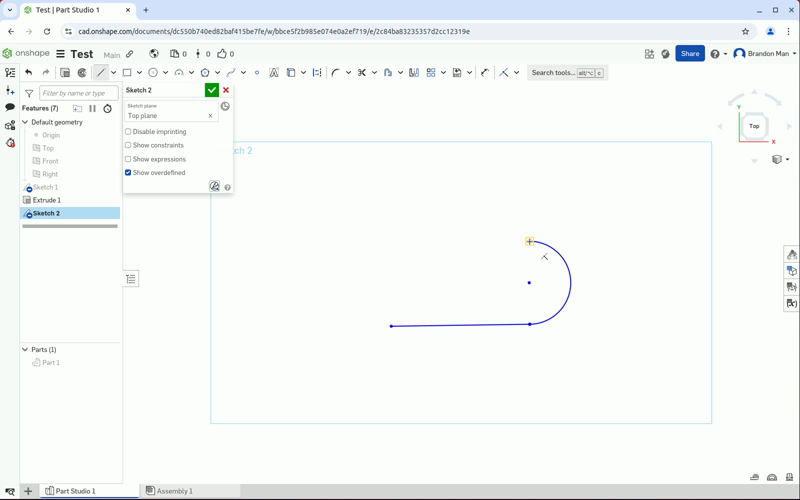
click(529, 241)
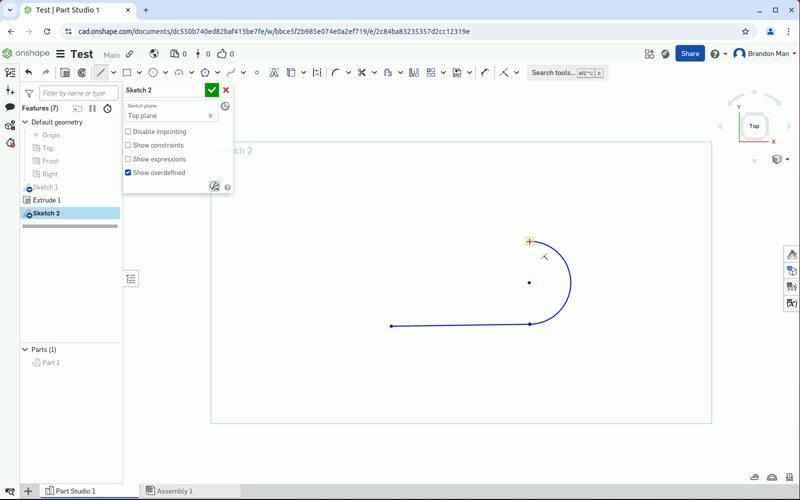
key_down(shift)
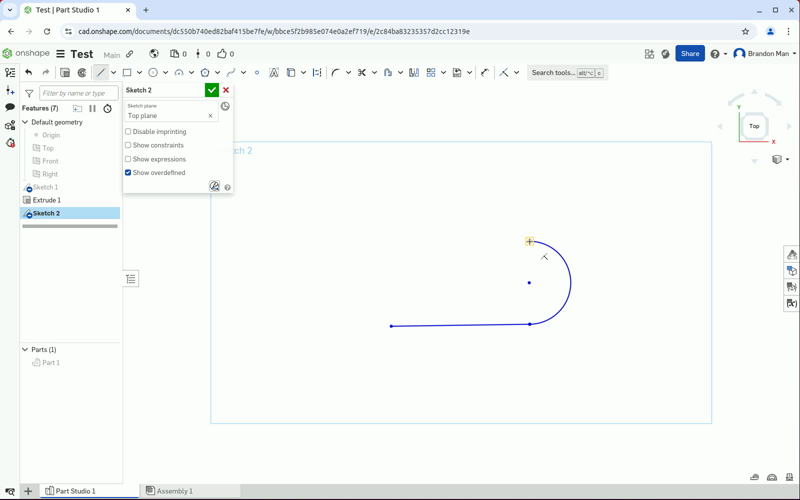
mouse_move(391, 241)
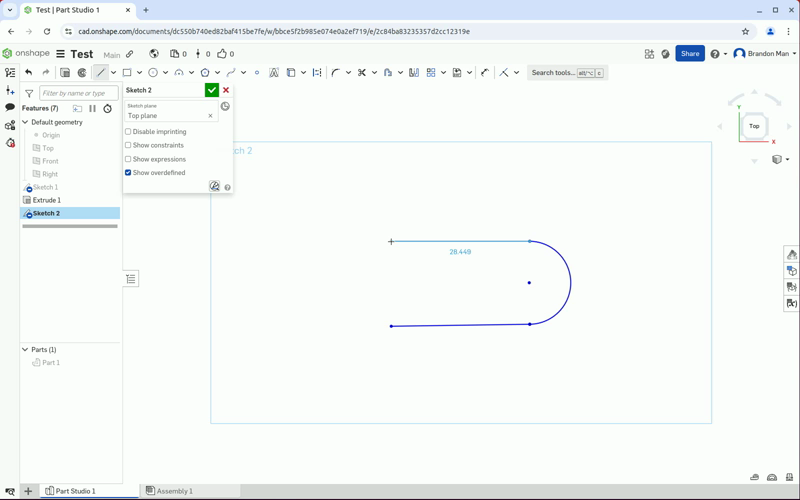
click(391, 241)
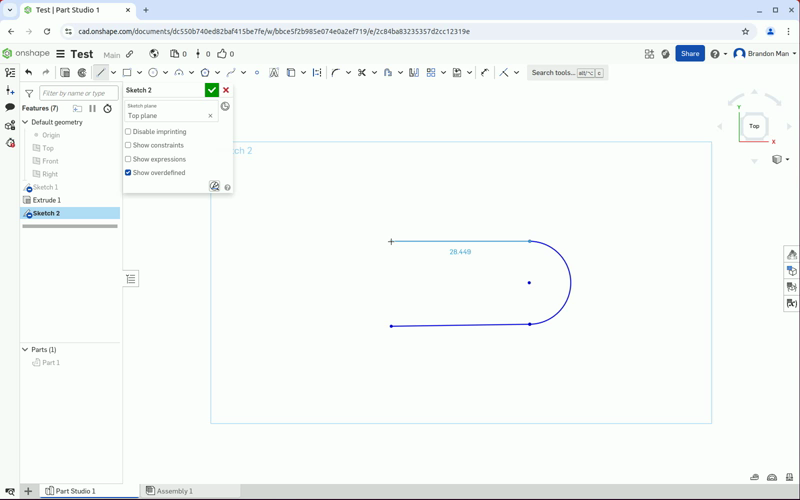
key_up(shift)
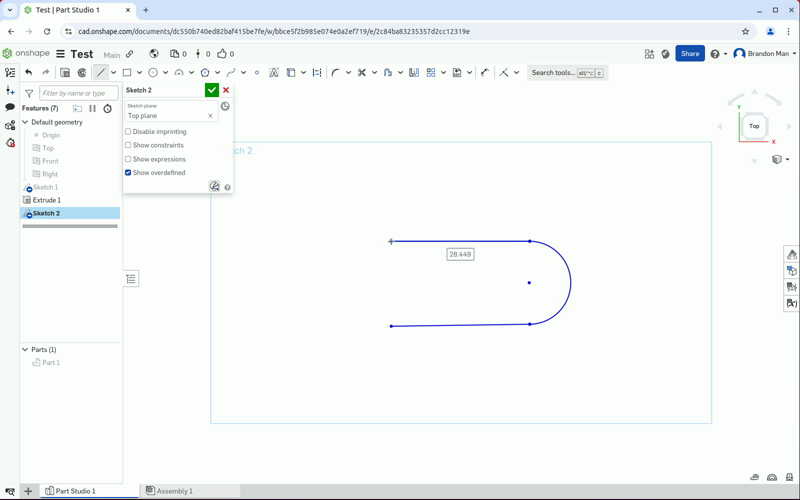
key(esc)
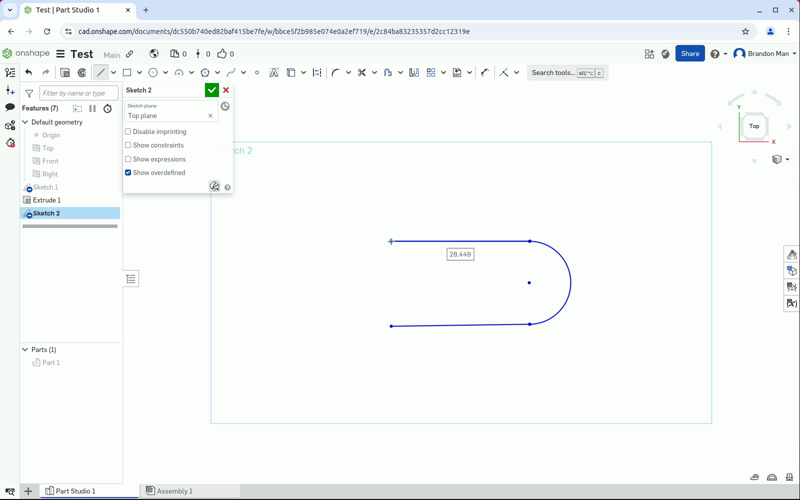
key(a)
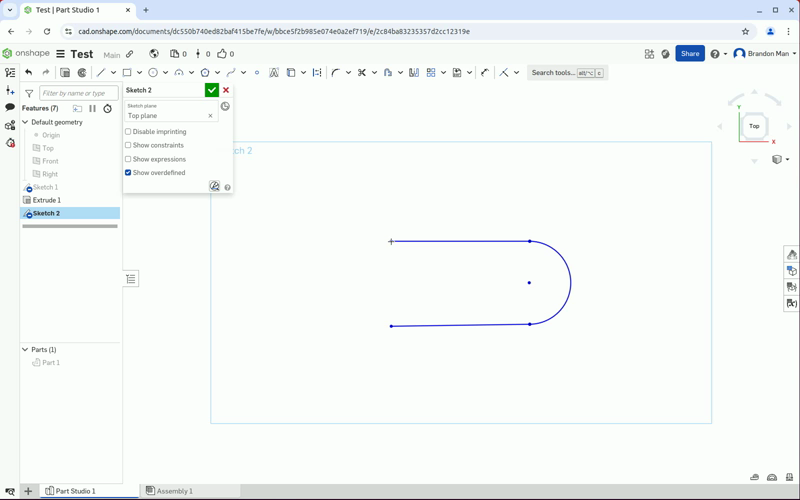
mouse_move(391, 241)
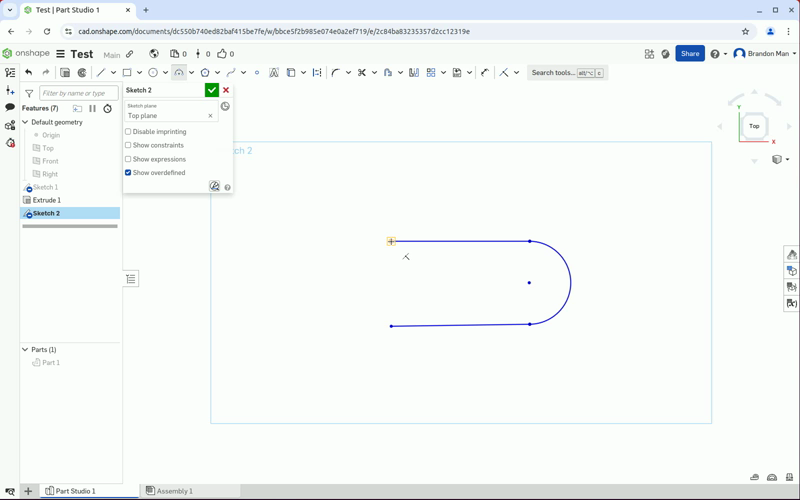
click(391, 241)
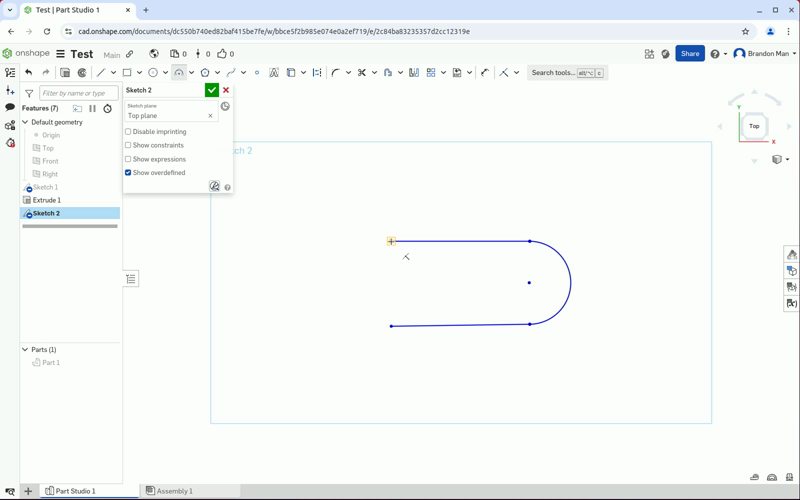
mouse_move(391, 326)
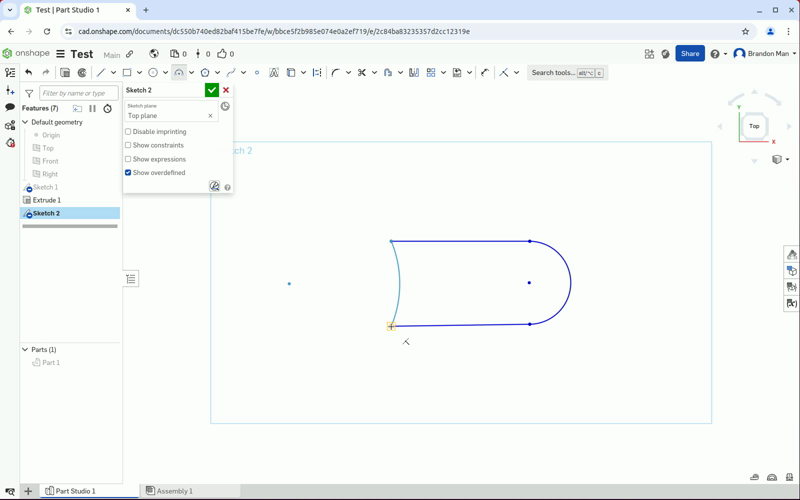
click(391, 326)
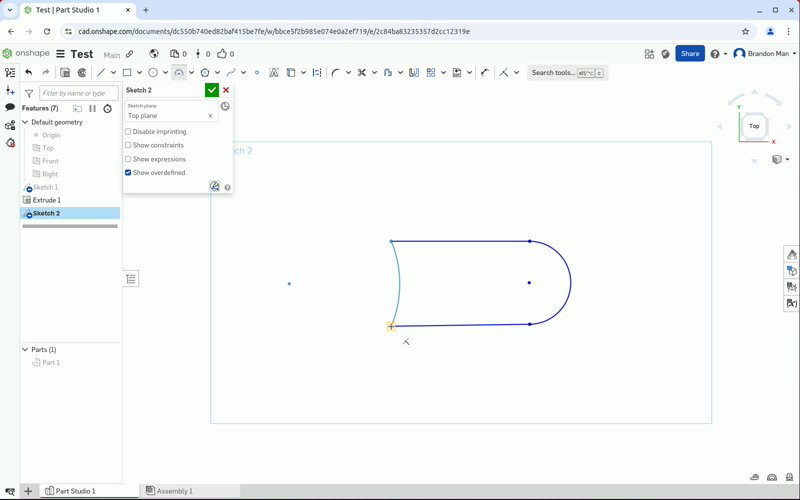
key_down(shift)
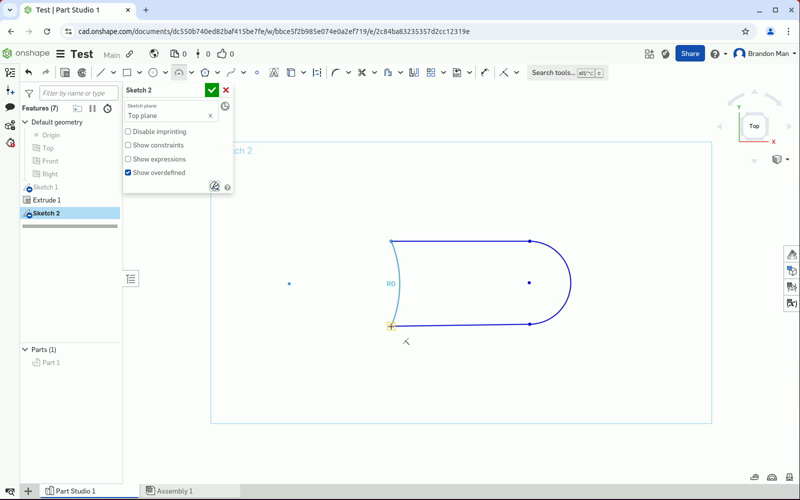
mouse_move(433, 283)
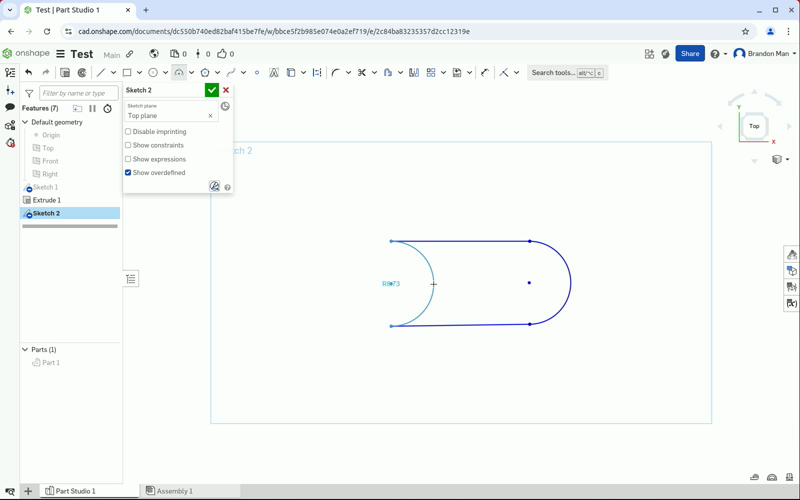
click(433, 283)
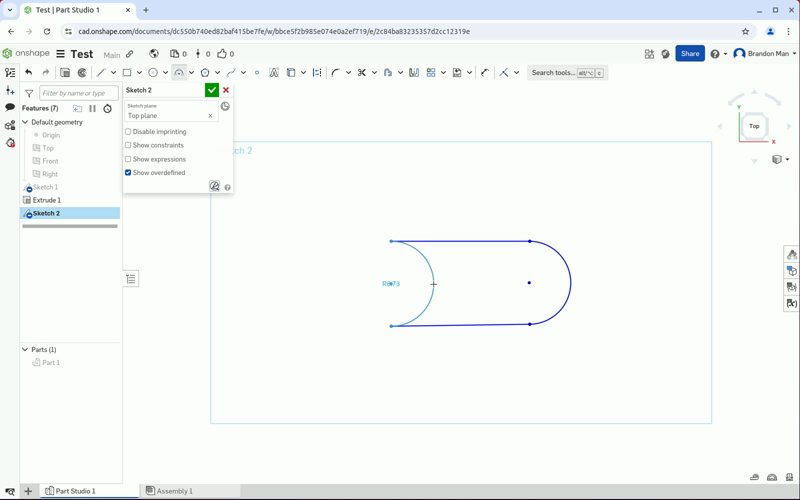
key_up(shift)
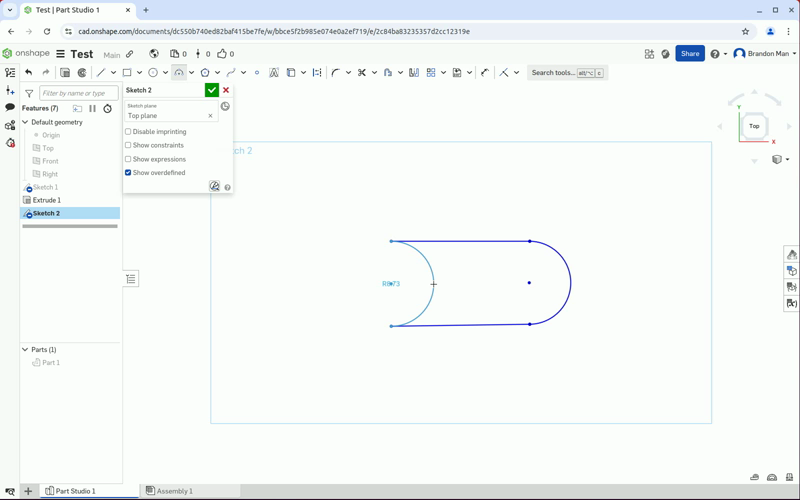
key(esc)
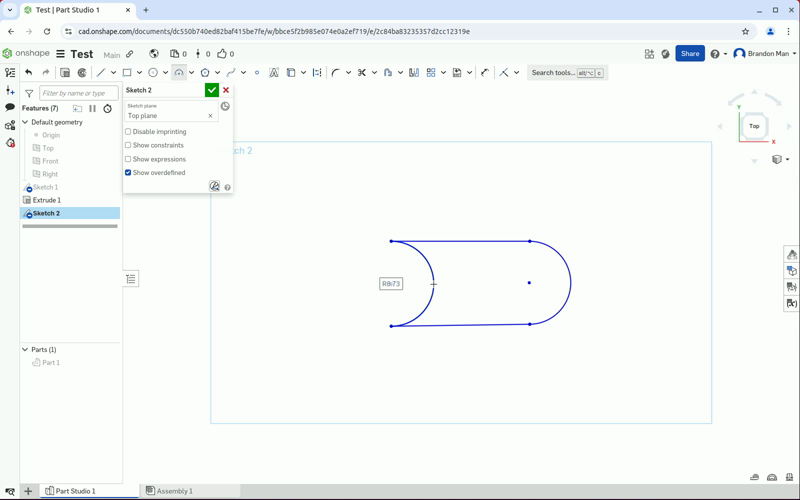
key(c)
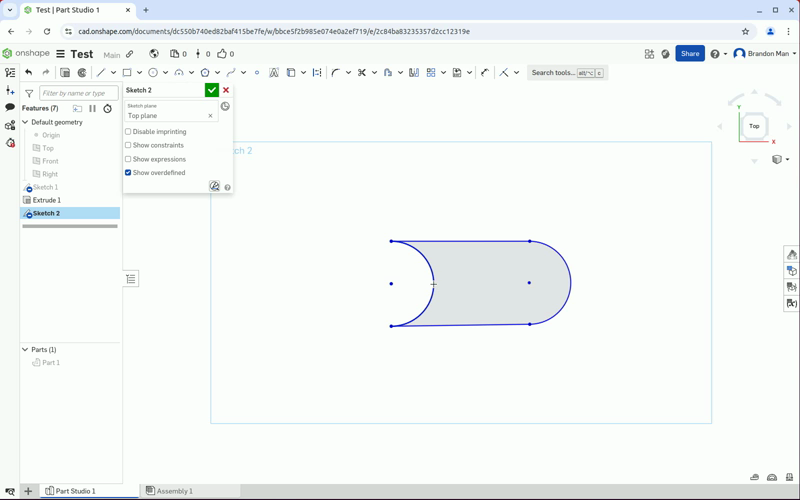
key_down(shift)
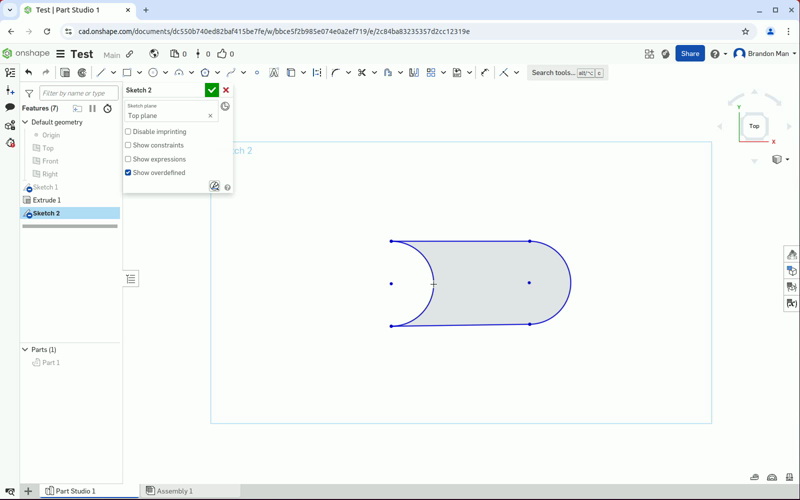
mouse_move(529, 282)
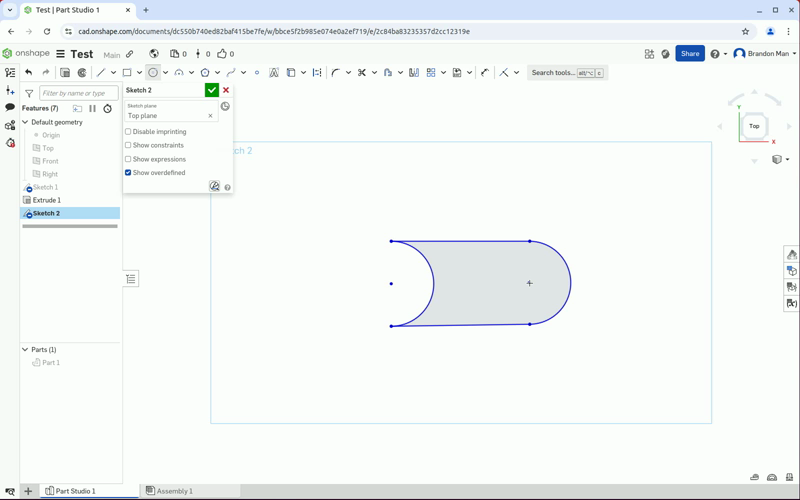
scroll(6)
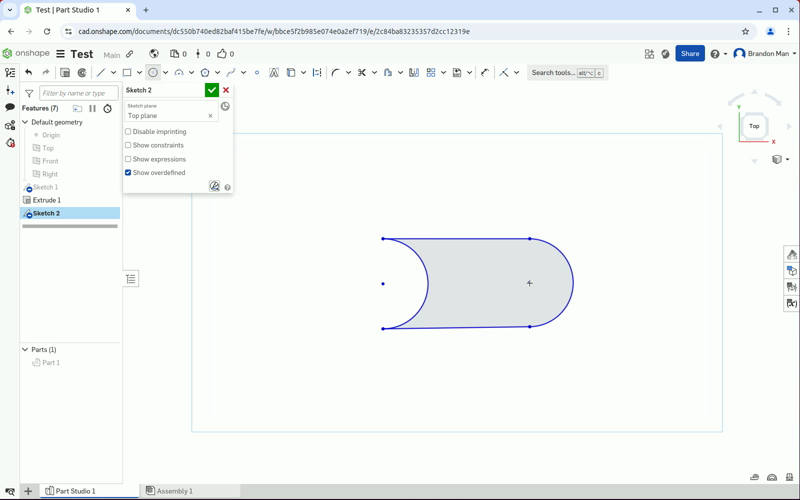
scroll(6)
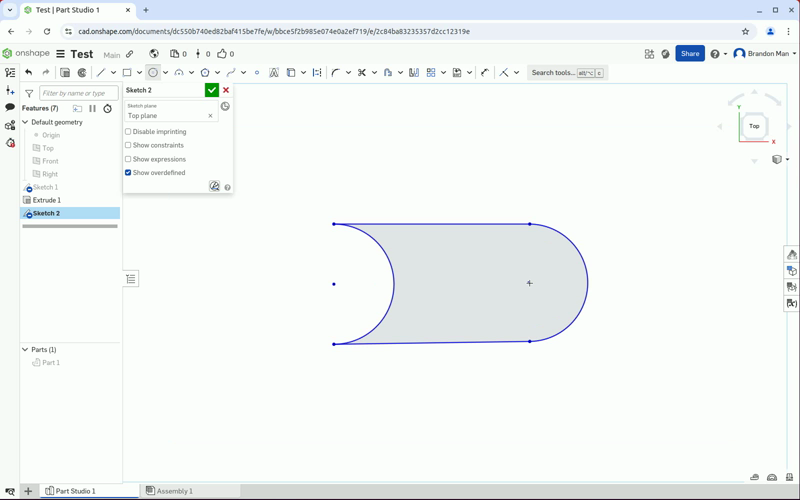
scroll(6)
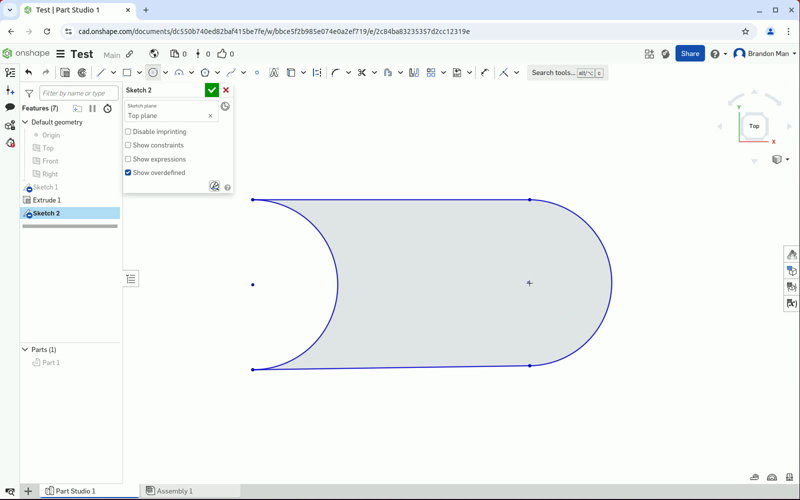
scroll(6)
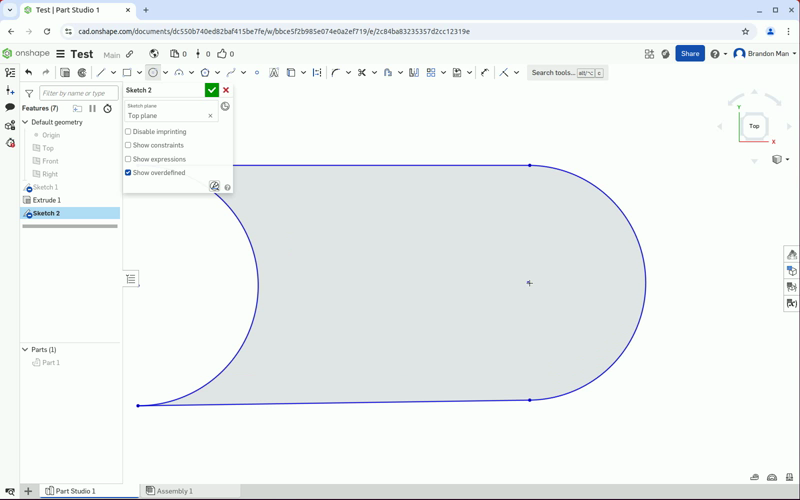
scroll(6)
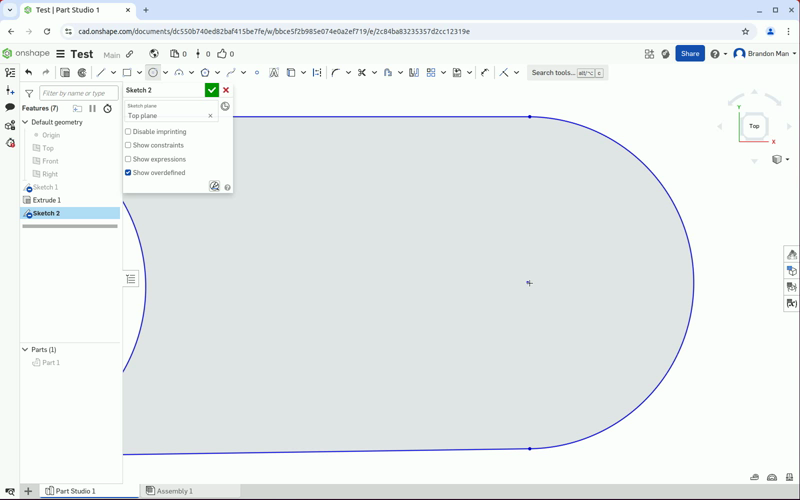
scroll(6)
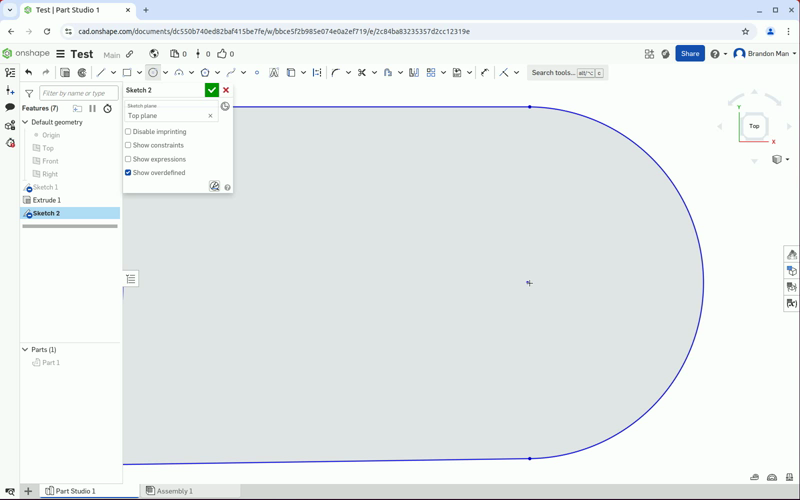
scroll(6)
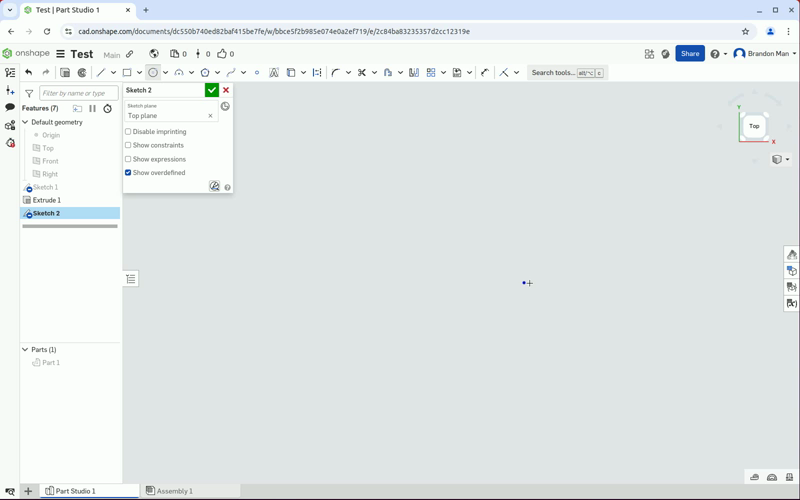
click(529, 282)
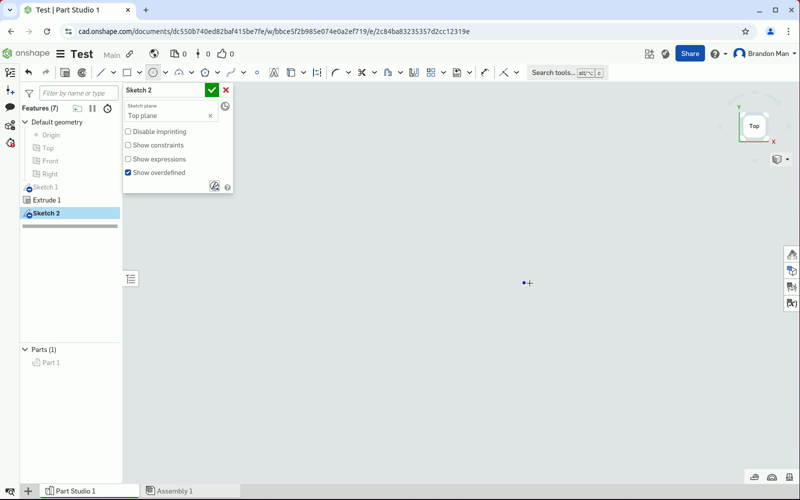
scroll(-6)
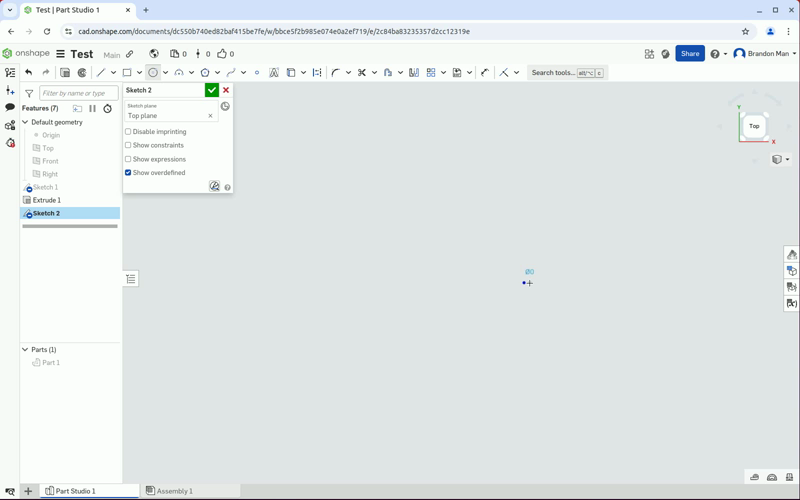
scroll(-6)
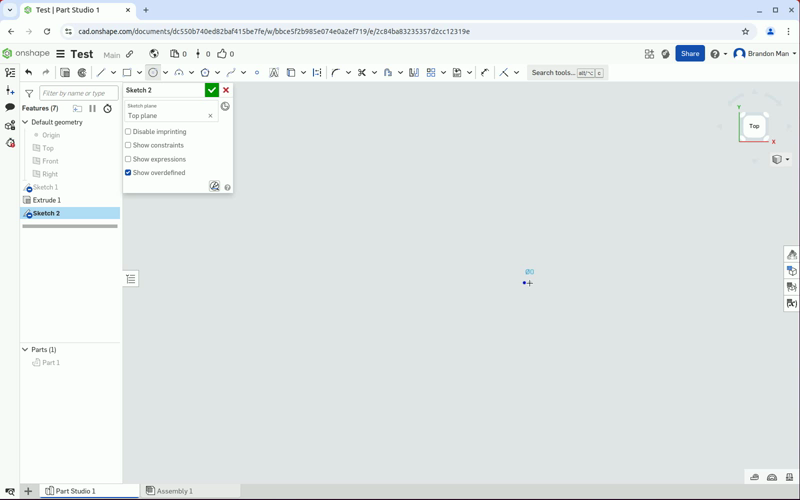
scroll(-6)
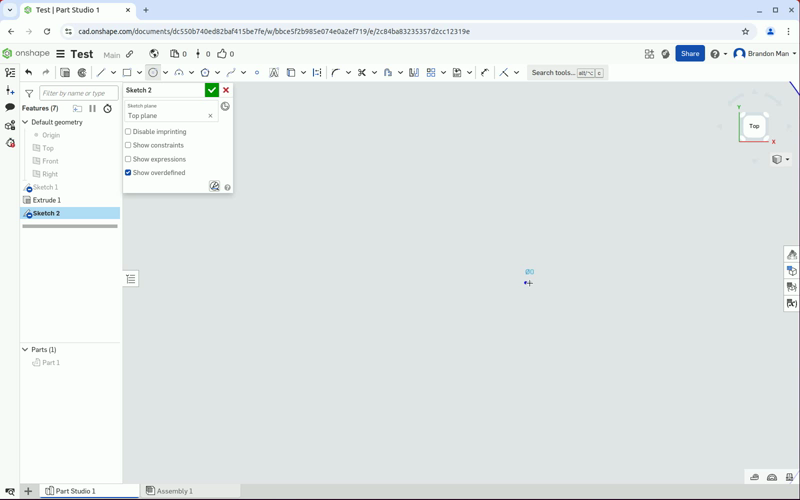
scroll(-6)
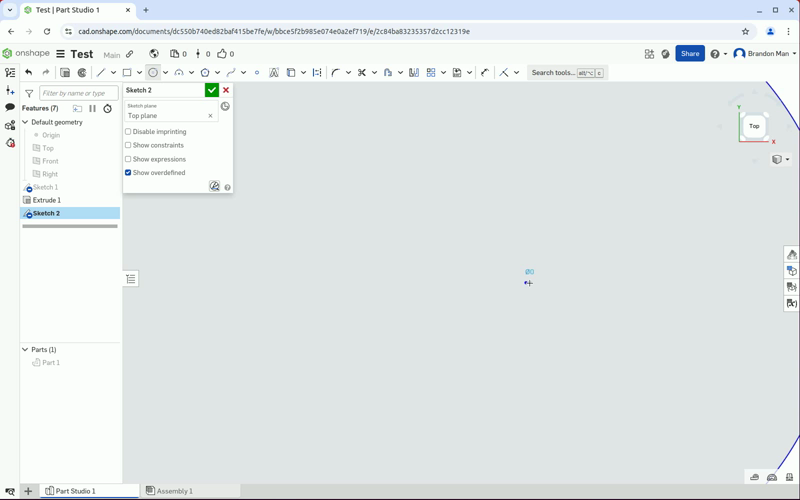
scroll(-6)
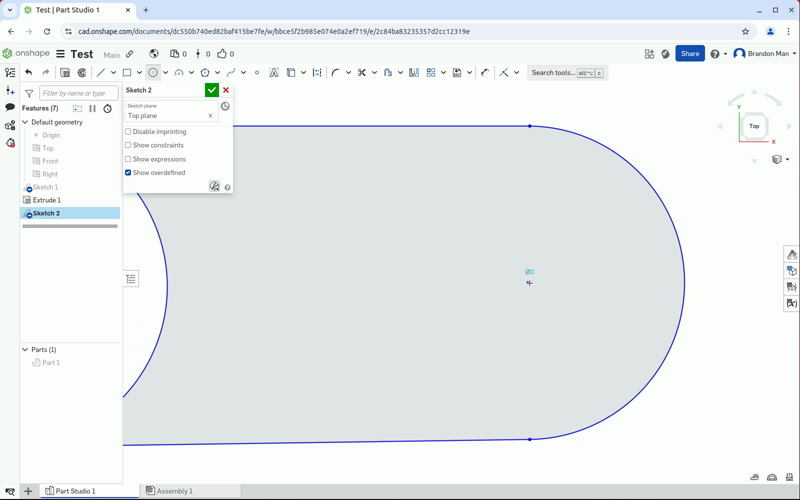
scroll(-6)
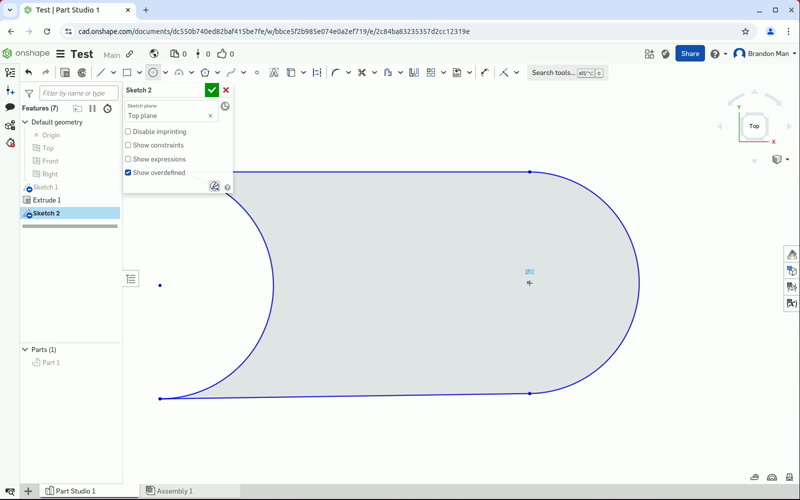
scroll(-6)
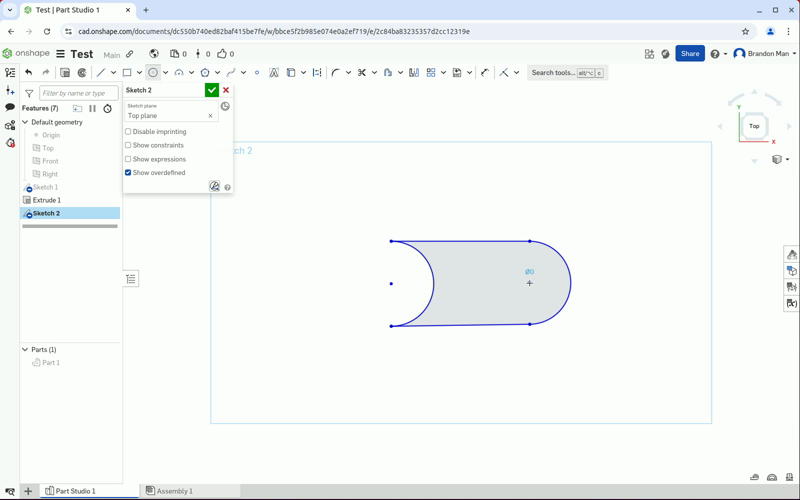
key_up(shift)
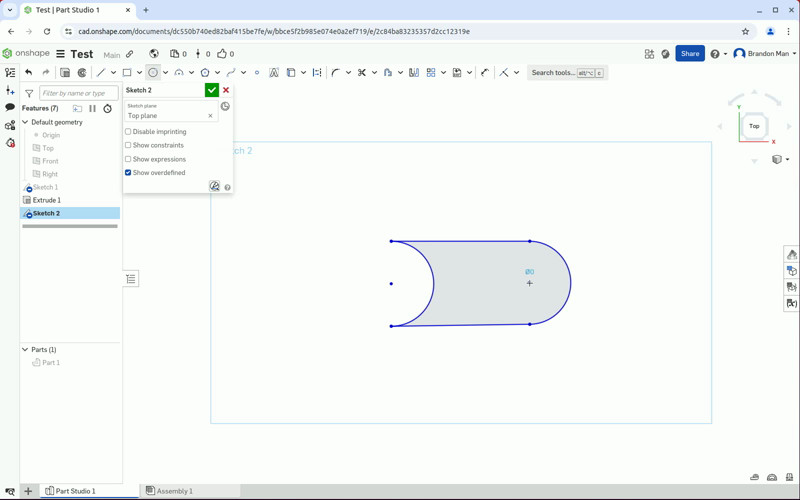
mouse_move(554, 282)
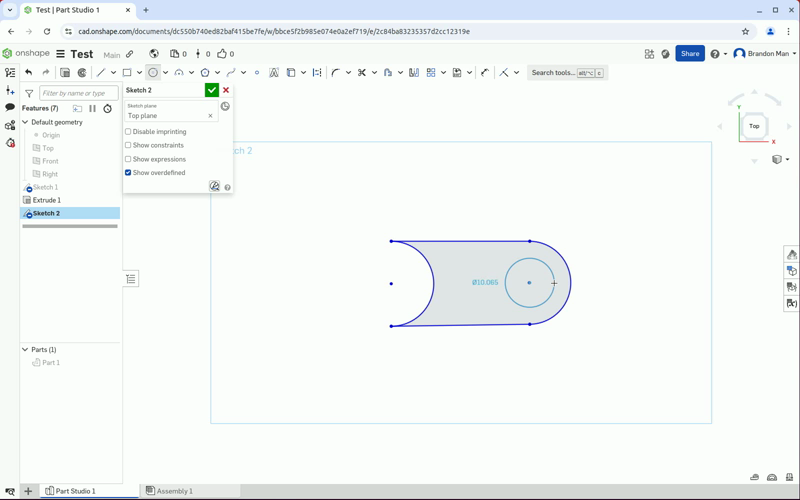
click(554, 282)
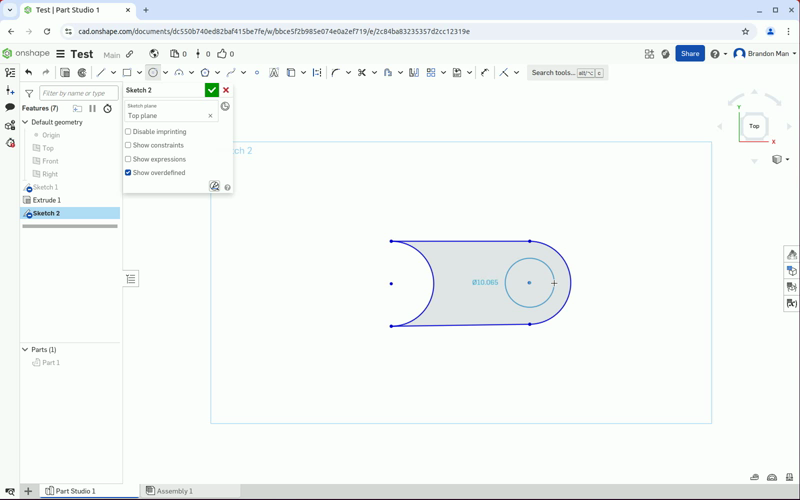
key(esc)
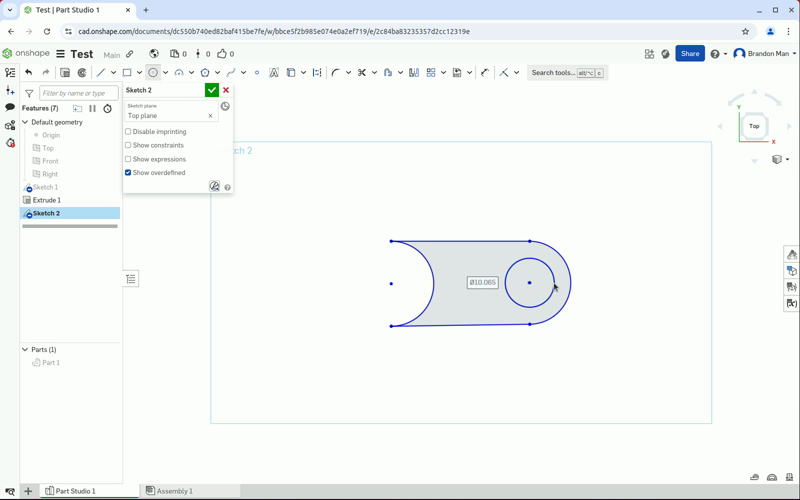
mouse_move(471, 287)
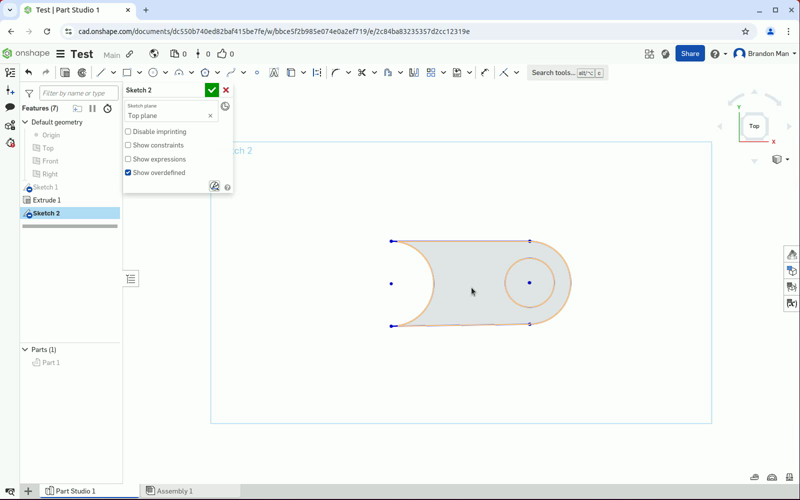
click(471, 287)
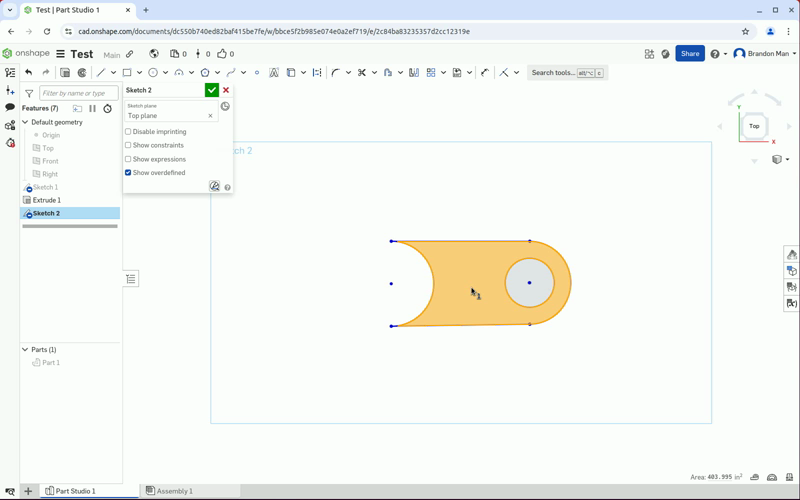
mouse_move(73, 352)
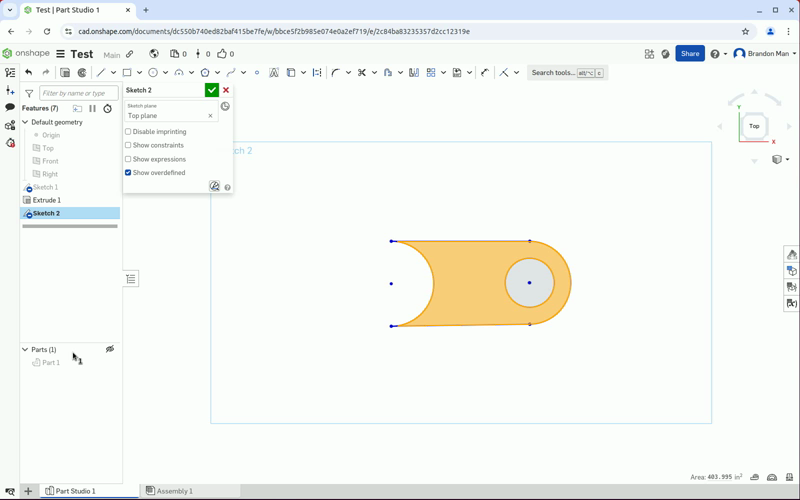
key(shift+y)
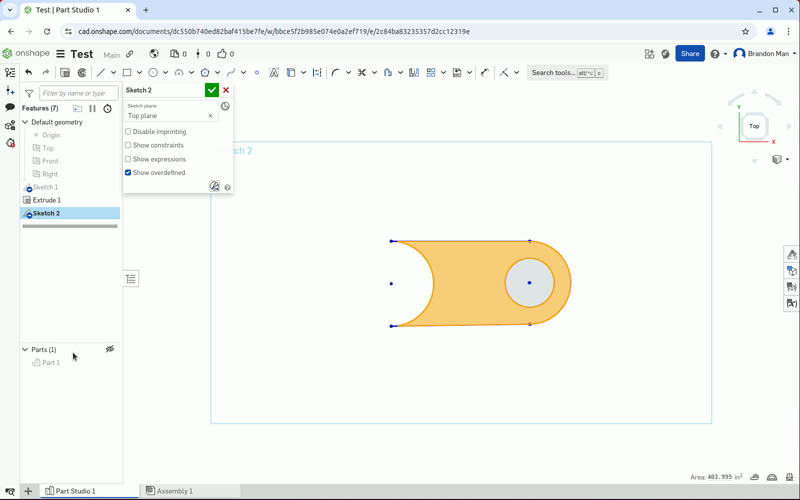
key(shift+e)
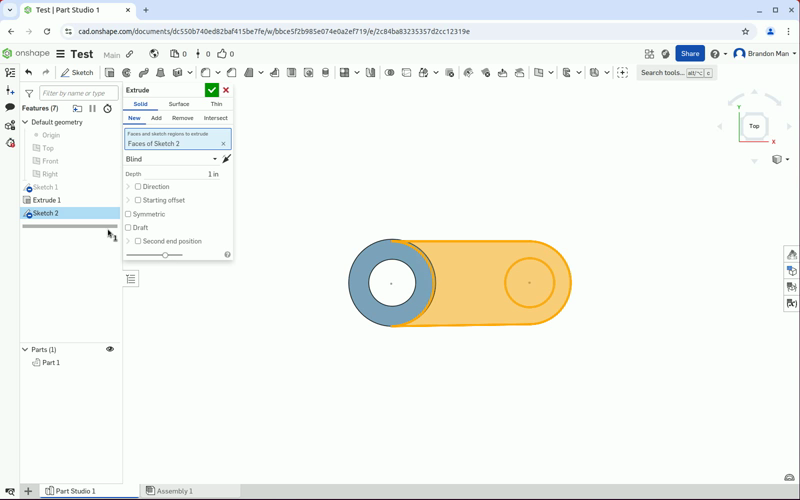
mouse_move(143, 106)
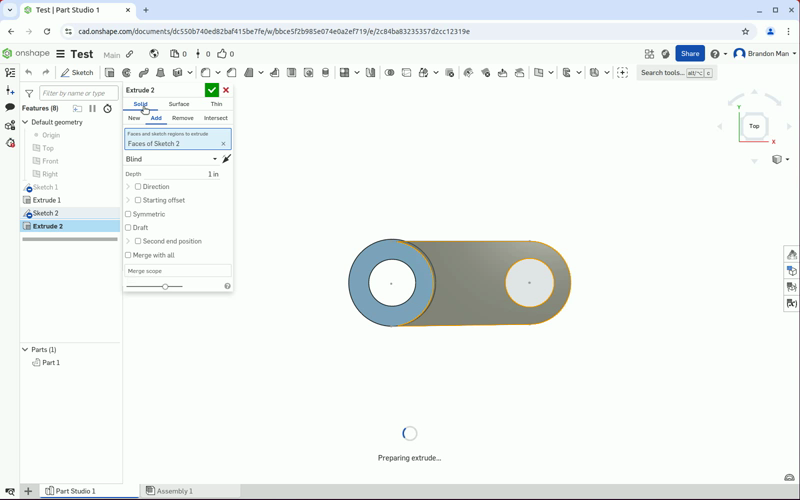
click(143, 106)
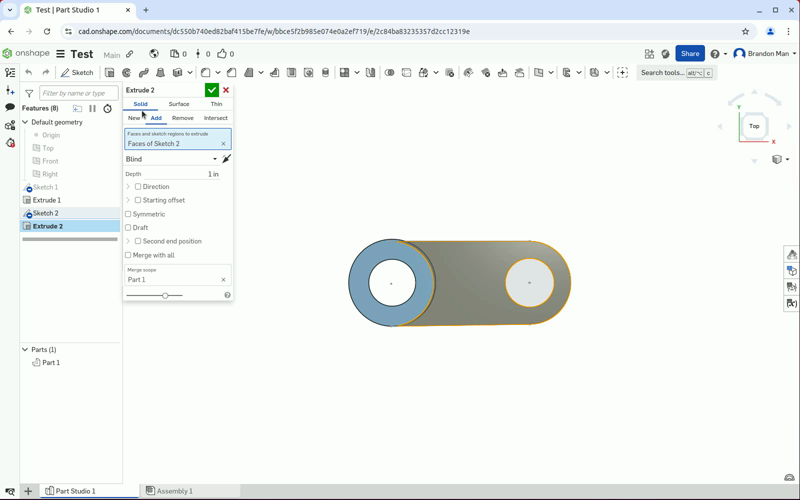
mouse_move(137, 120)
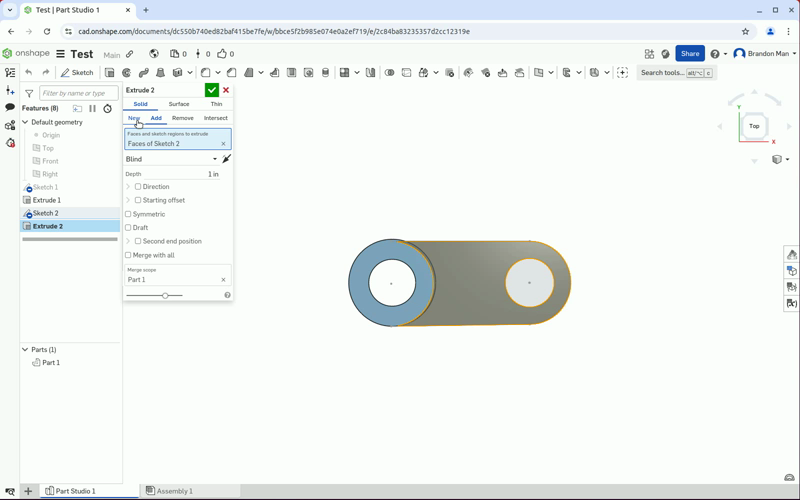
click(137, 120)
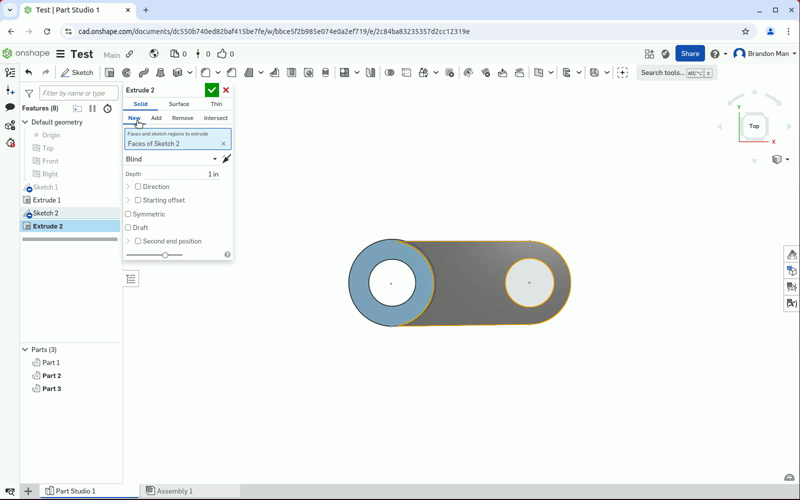
key(tab, 4)
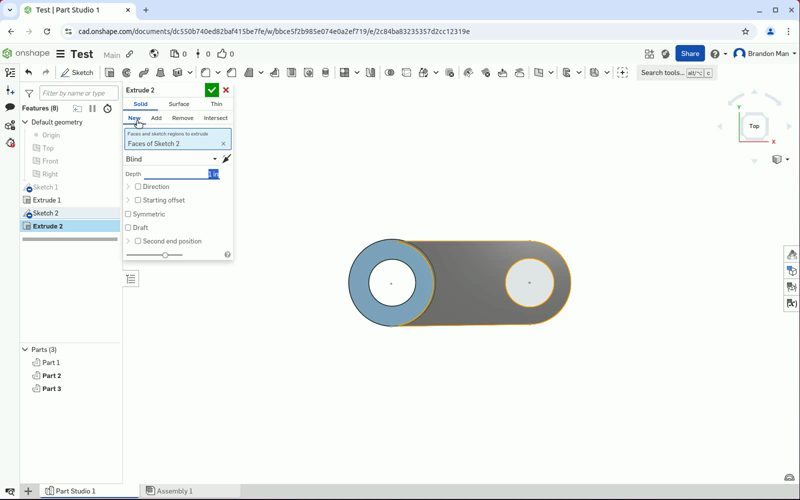
text(7.703)
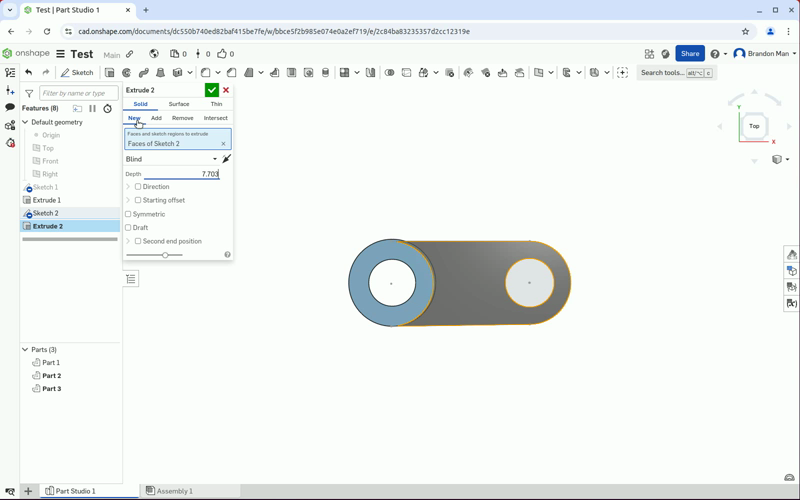
key(enter)
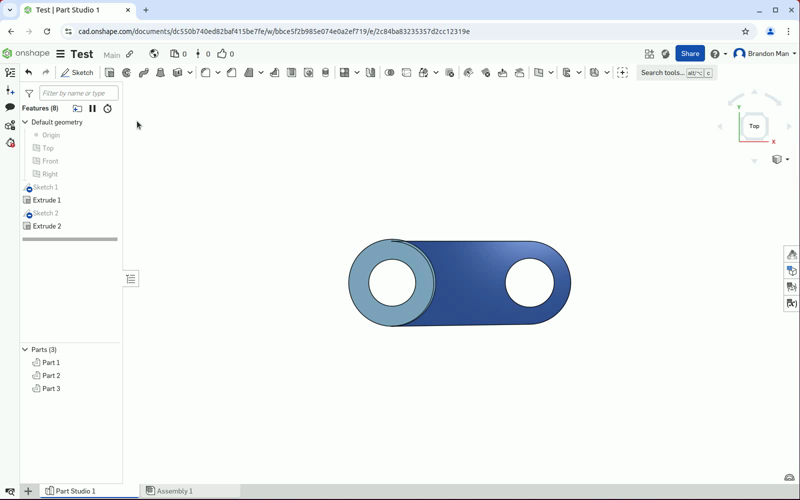
key(shift+h)
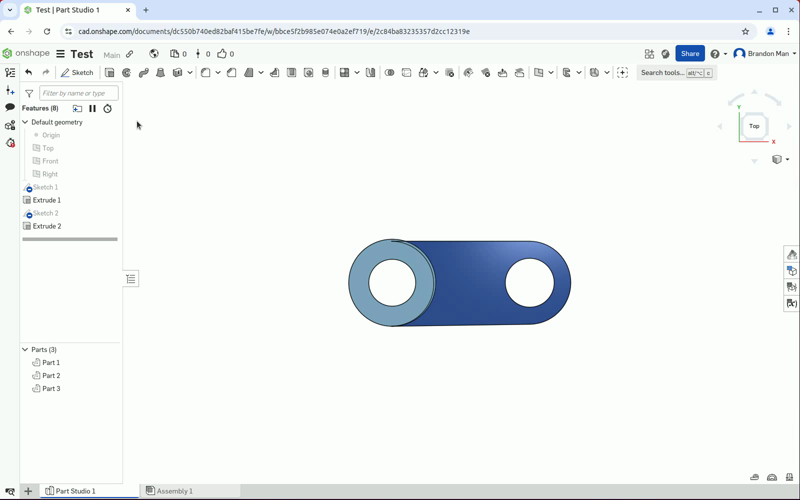
key(shift+h)
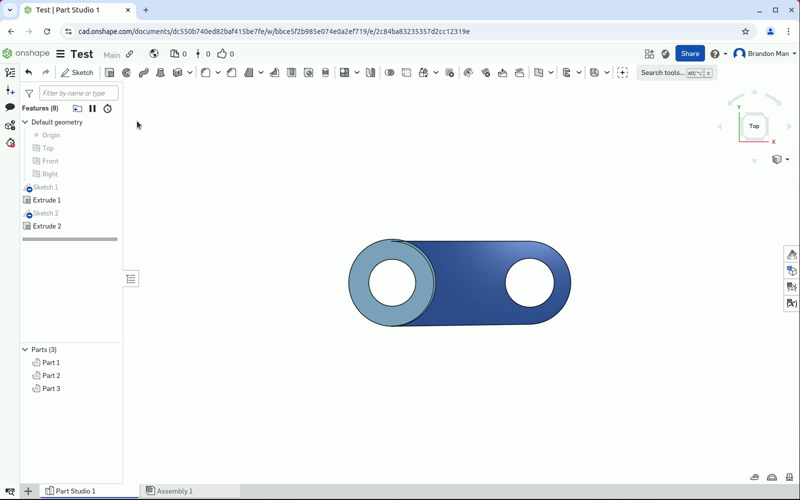
mouse_move(73, 189)
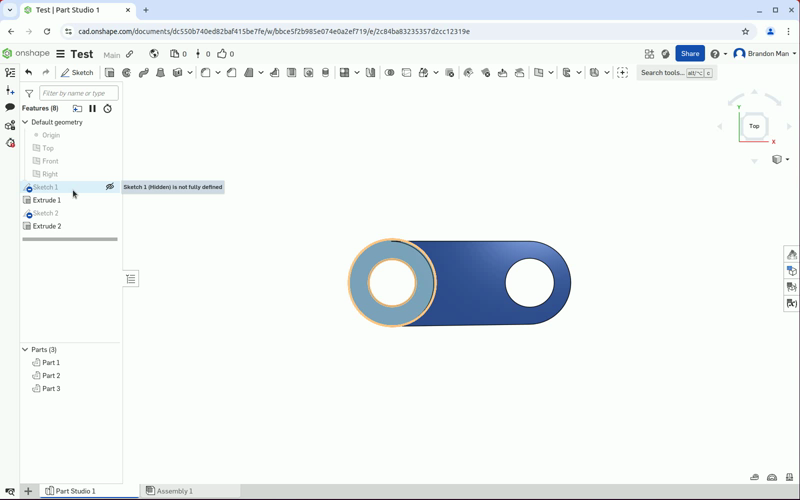
click(73, 189)
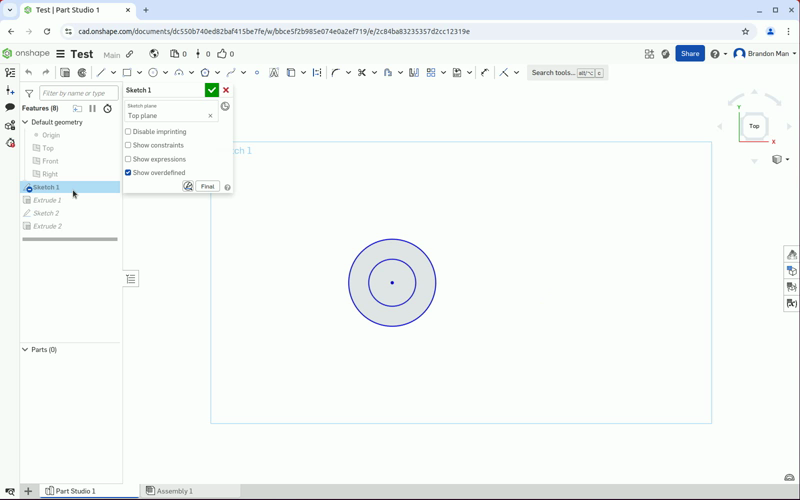
mouse_move(229, 92)
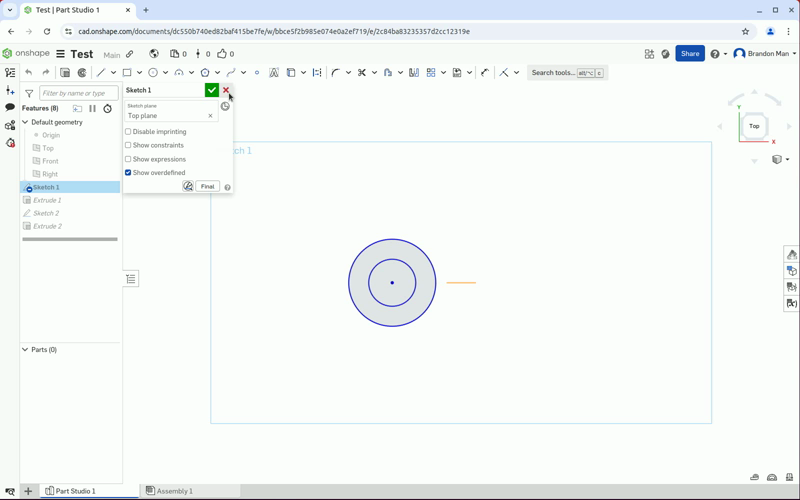
click(229, 92)
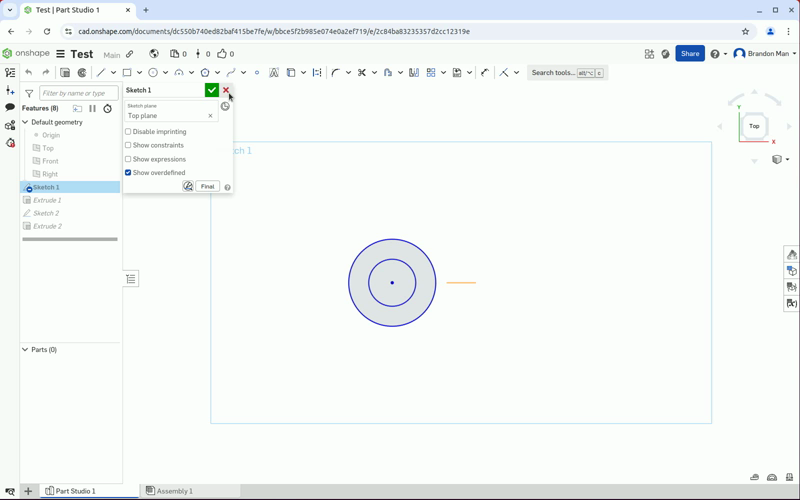
key(shift+s)
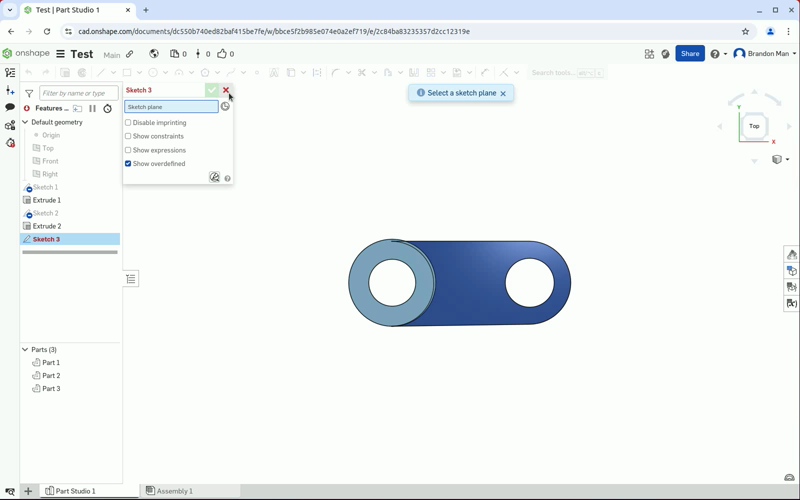
mouse_move(73, 150)
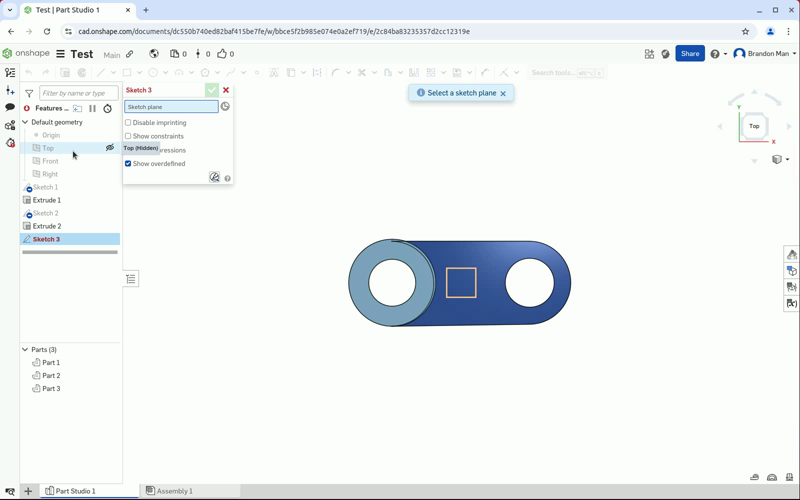
click(73, 150)
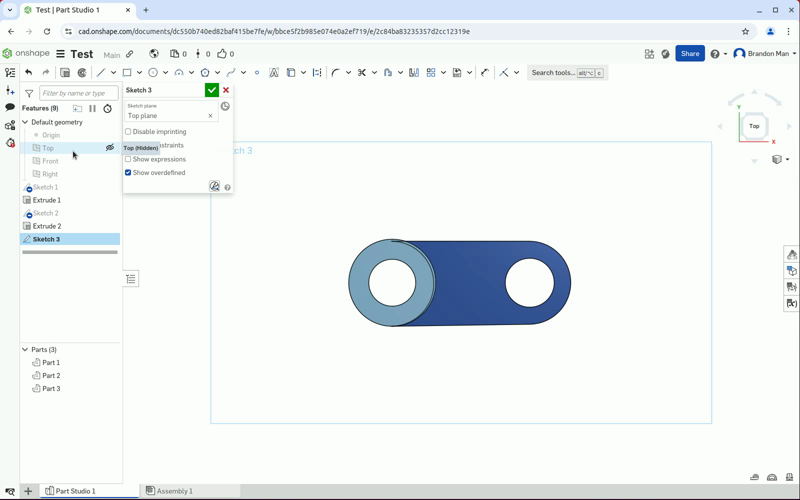
mouse_move(73, 352)
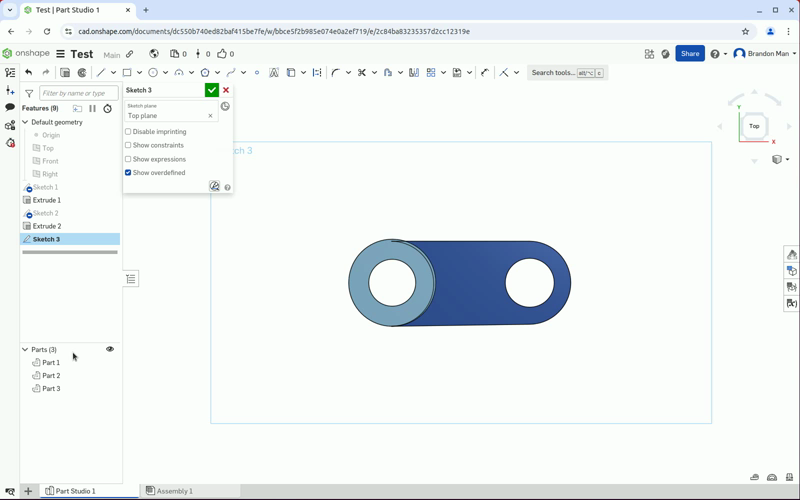
key(y)
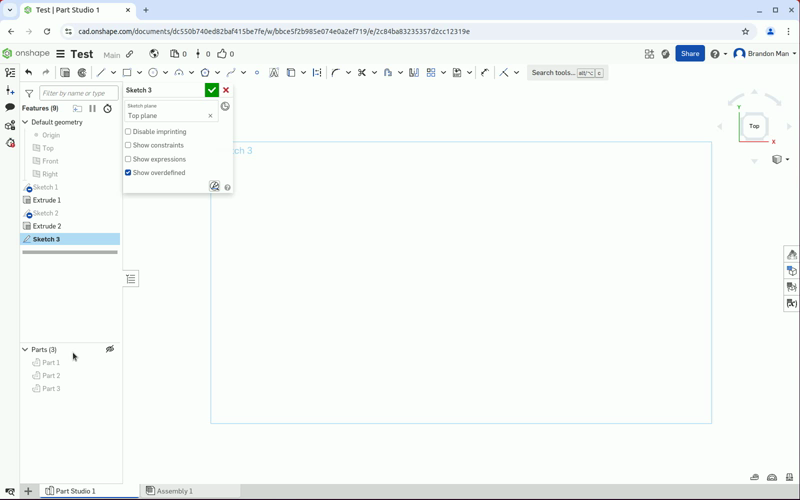
key(c)
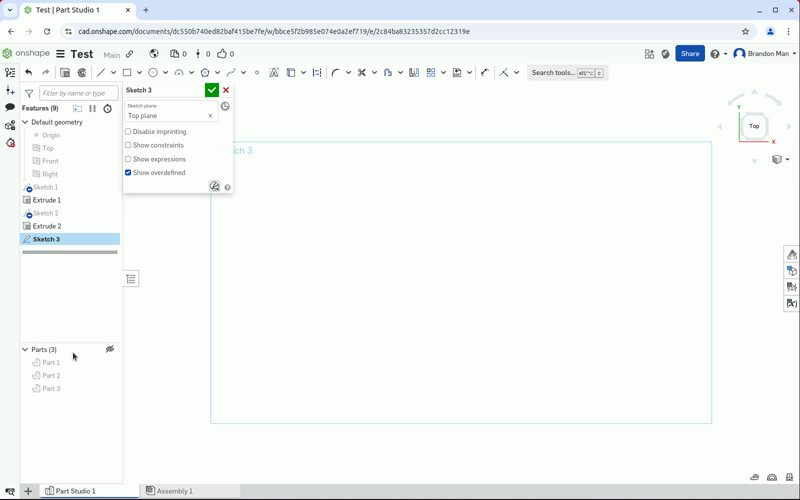
key_down(shift)
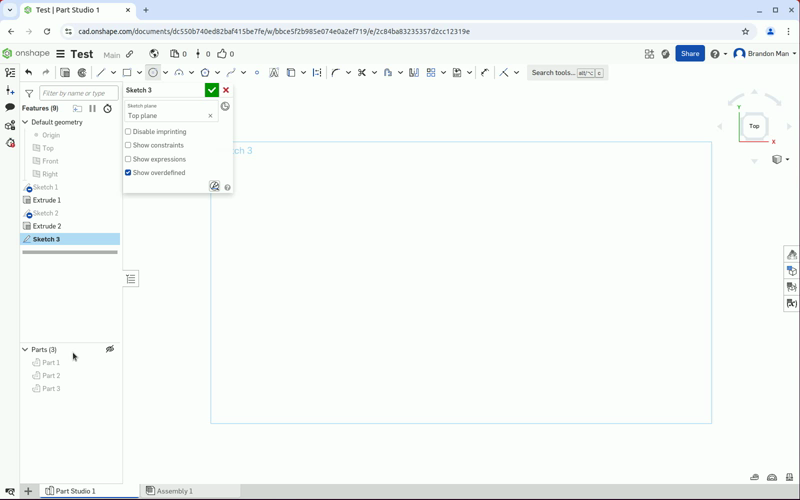
mouse_move(392, 282)
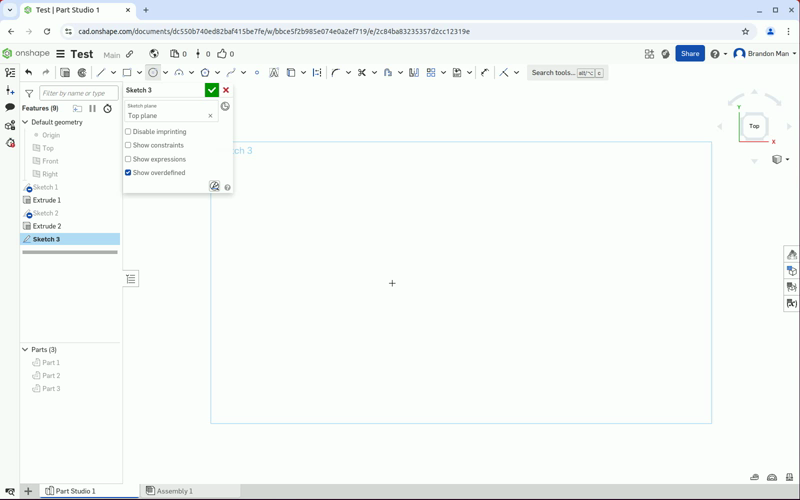
click(392, 282)
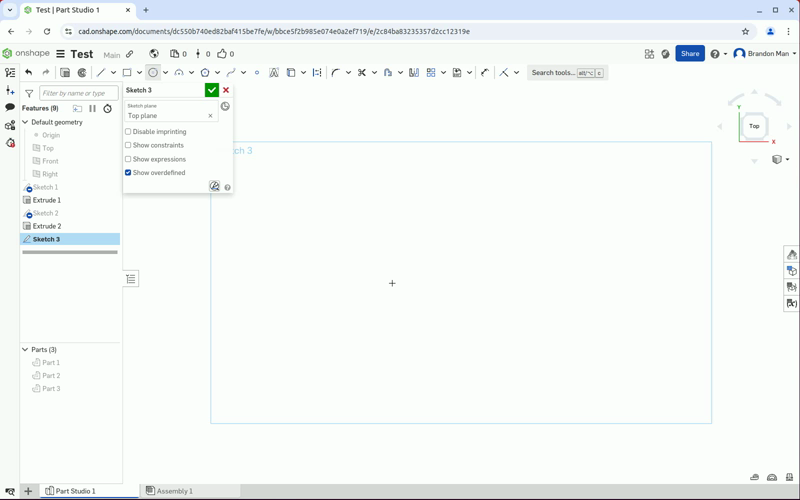
key_up(shift)
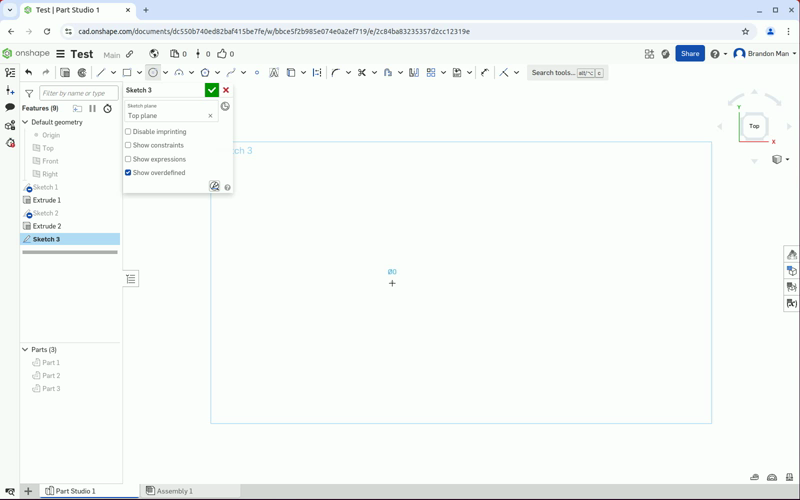
mouse_move(435, 282)
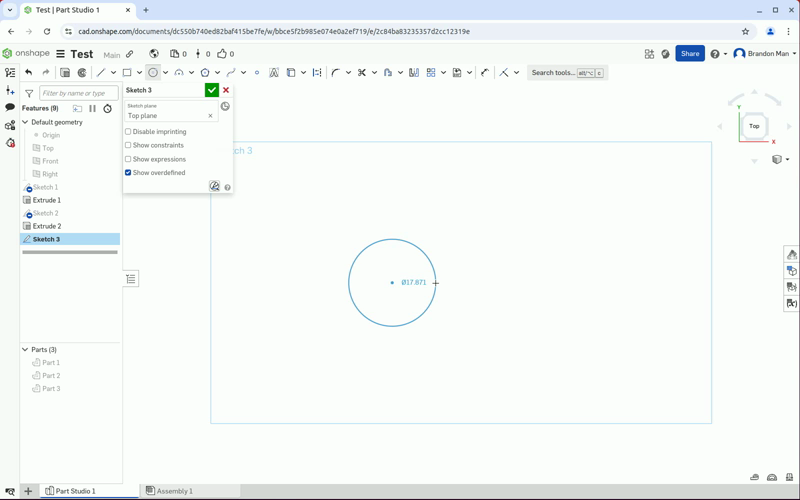
click(435, 282)
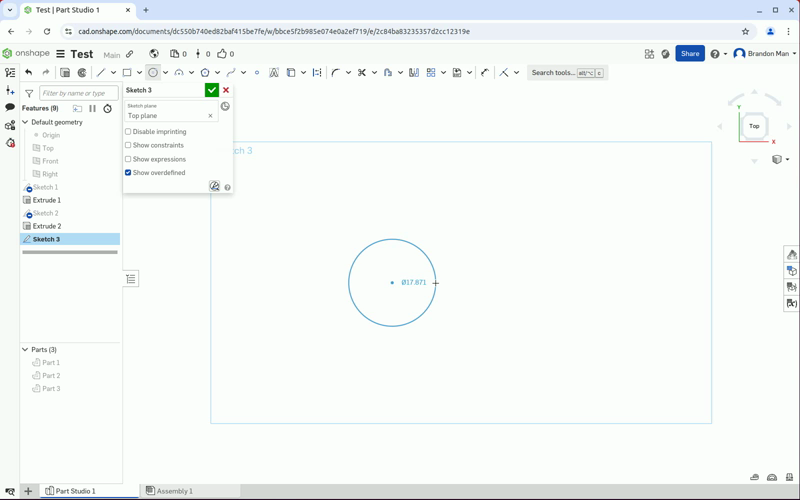
key(esc)
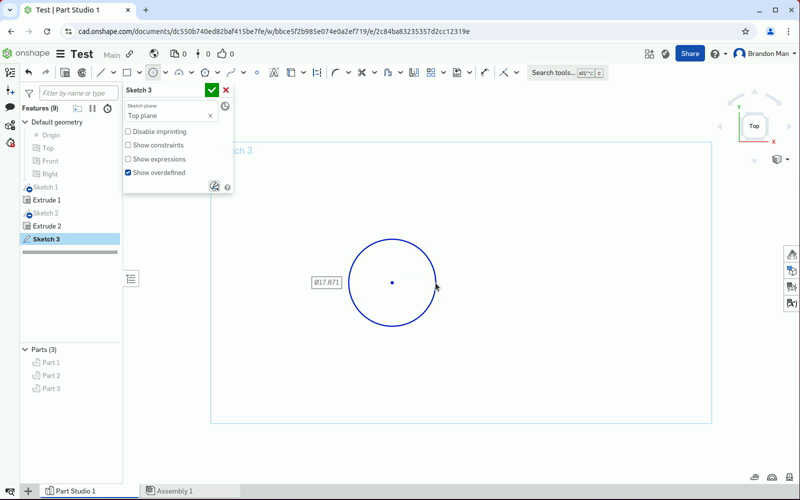
key(c)
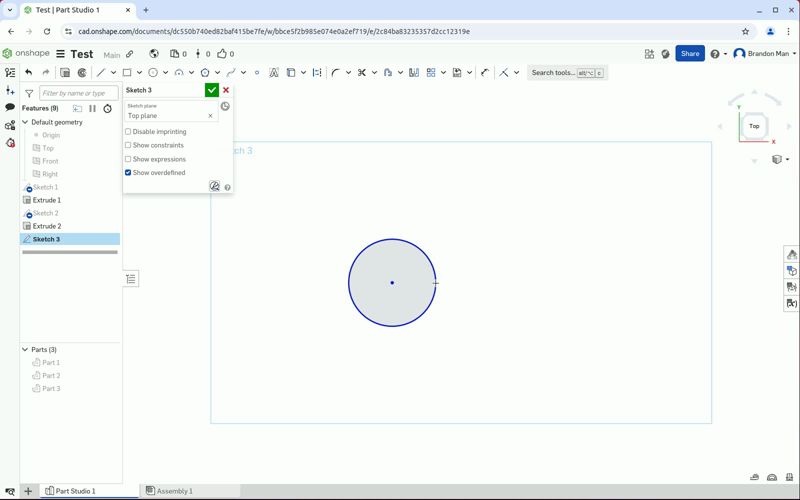
key_down(shift)
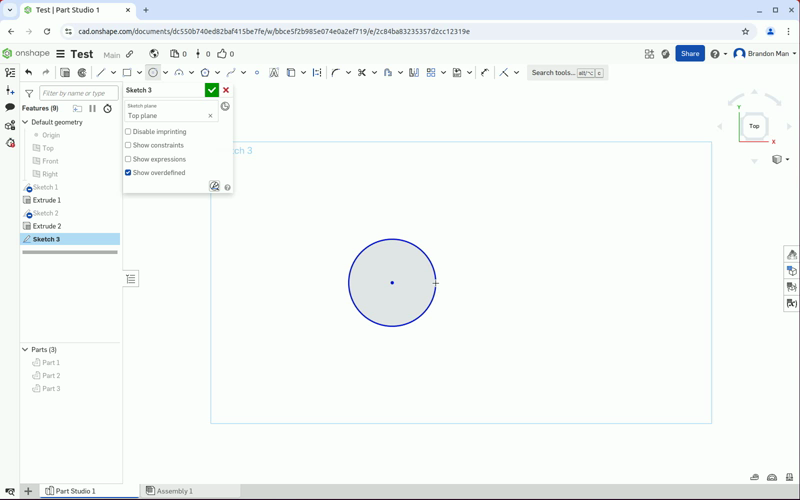
mouse_move(392, 282)
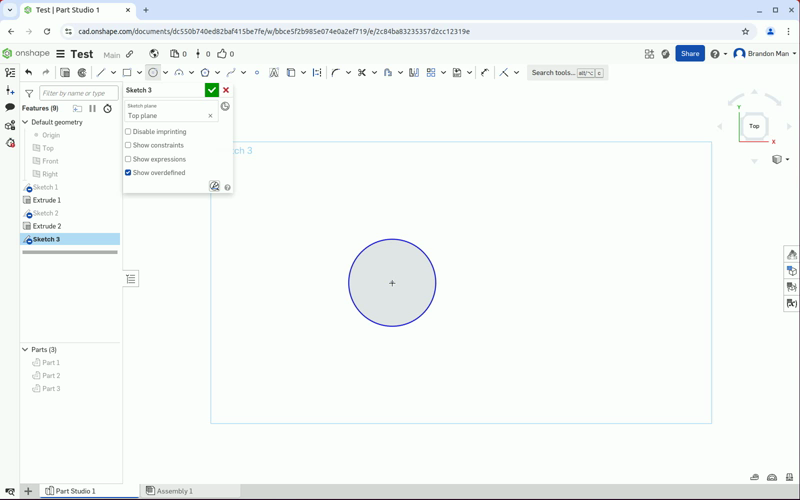
click(392, 282)
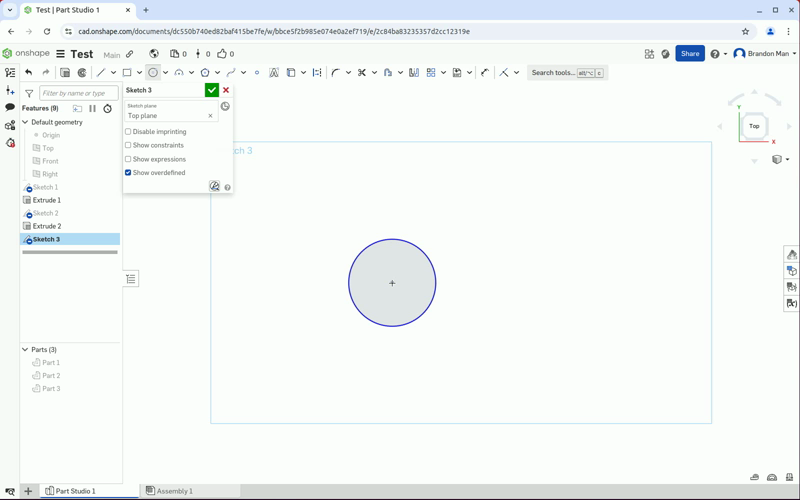
key_up(shift)
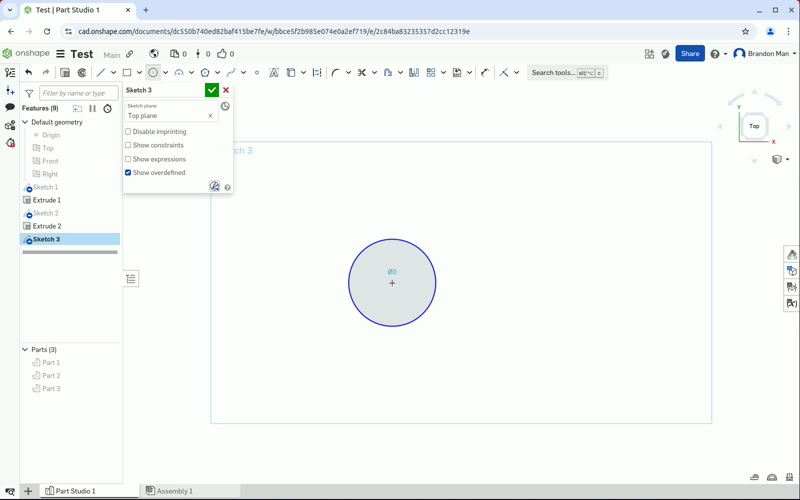
mouse_move(415, 282)
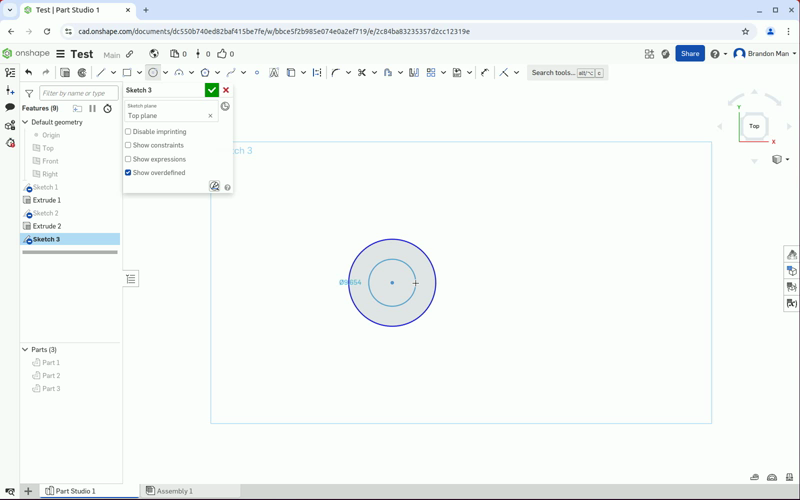
click(415, 282)
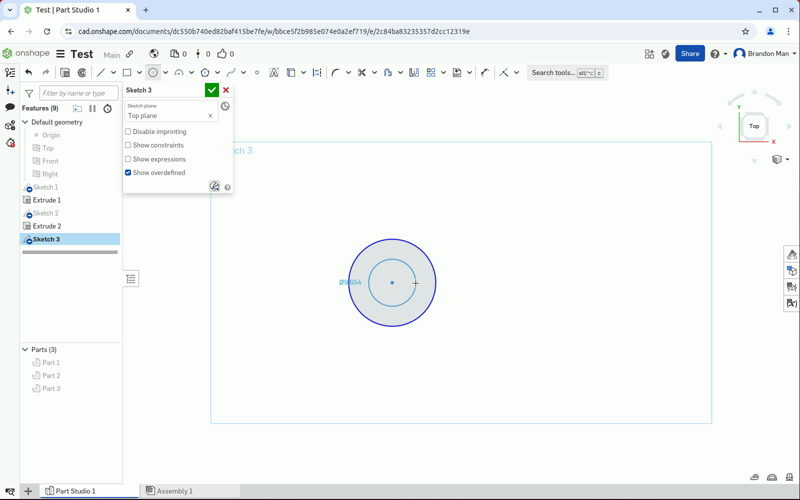
key(esc)
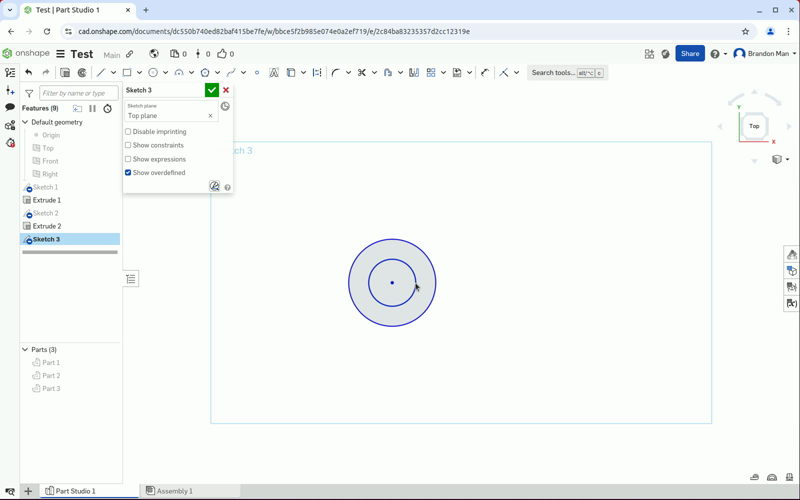
mouse_move(360, 271)
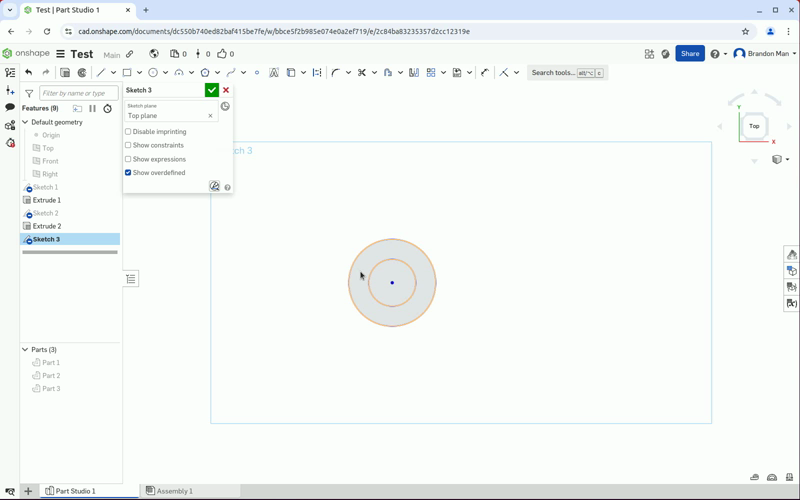
click(360, 271)
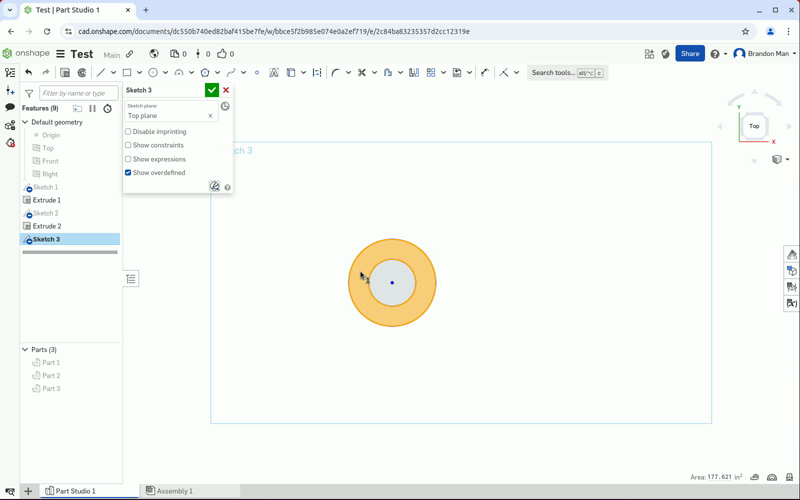
mouse_move(73, 352)
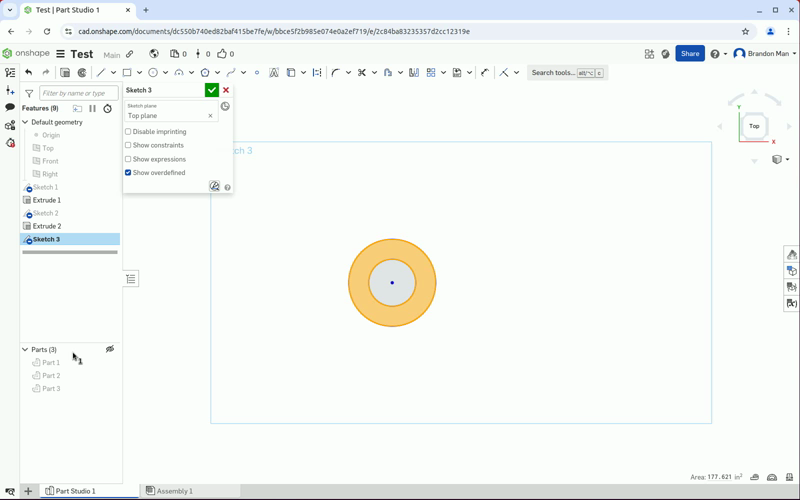
key(shift+y)
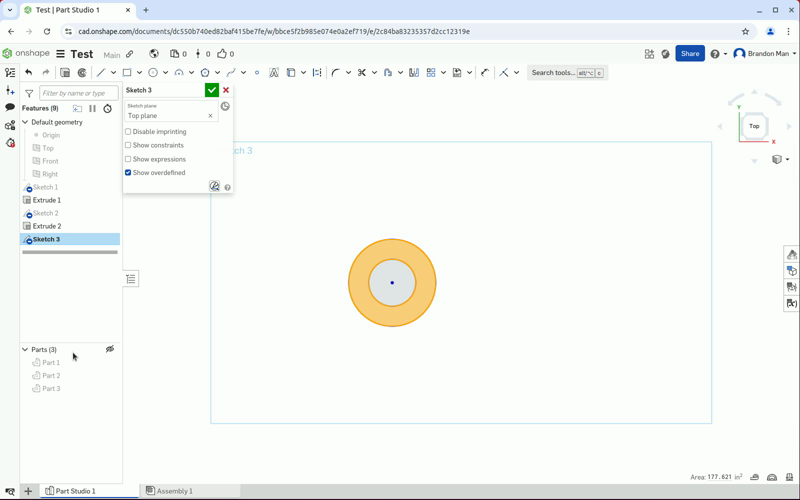
key(shift+e)
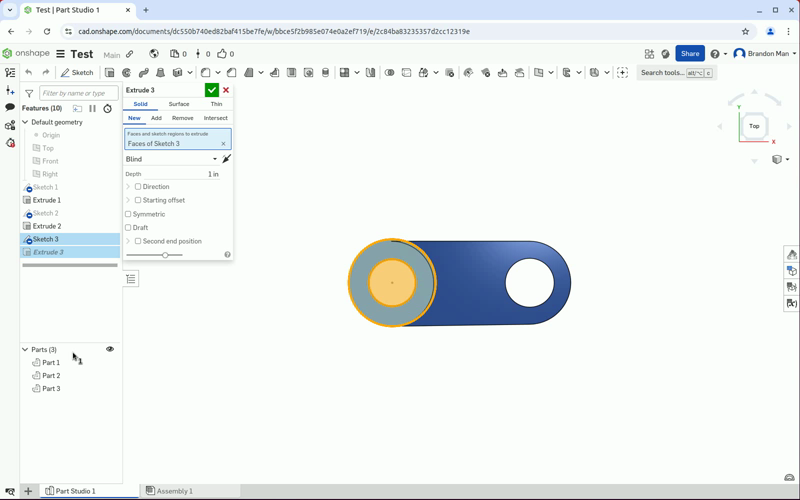
mouse_move(143, 106)
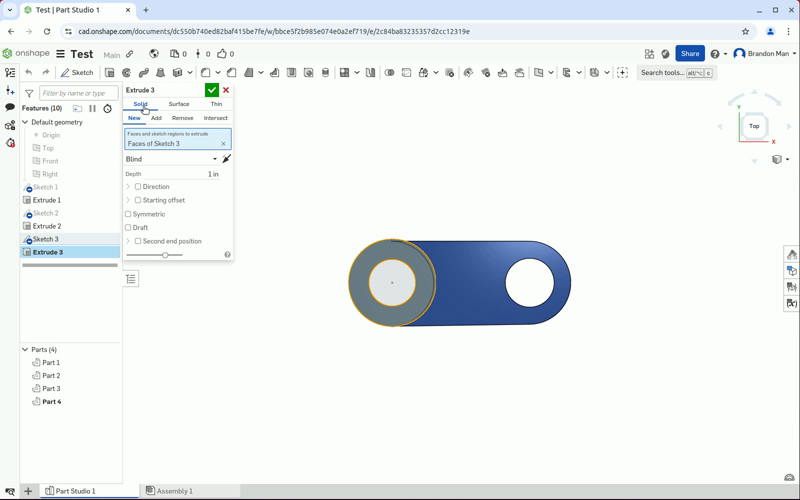
click(143, 106)
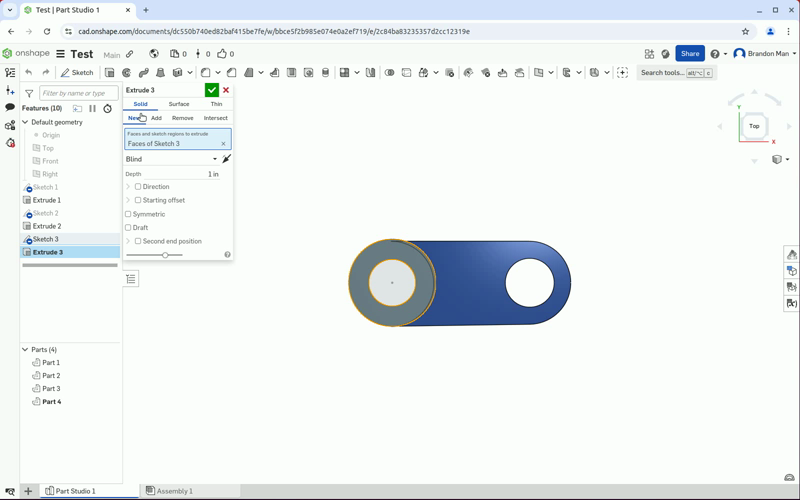
mouse_move(137, 120)
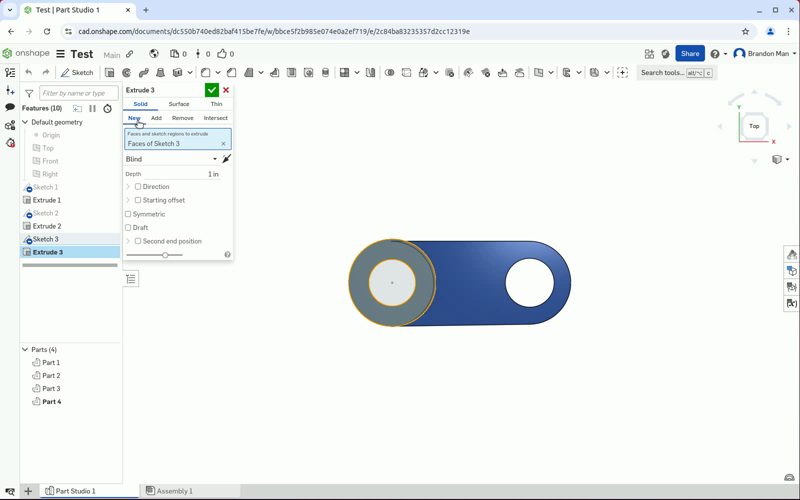
click(137, 120)
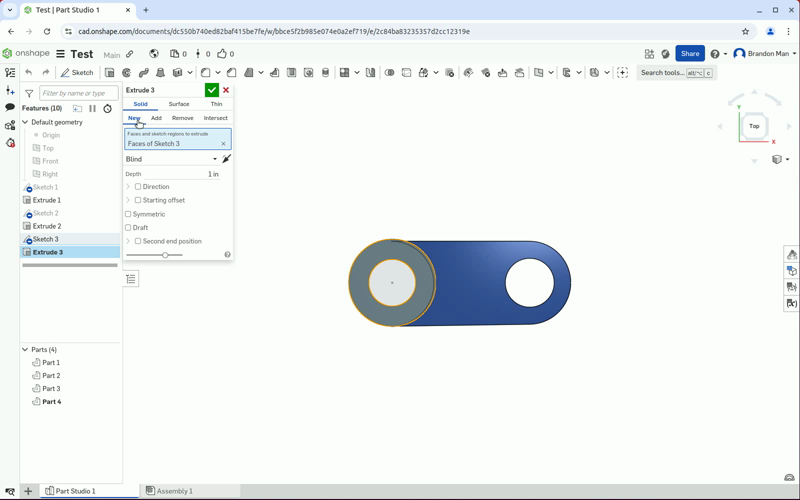
key(tab, 4)
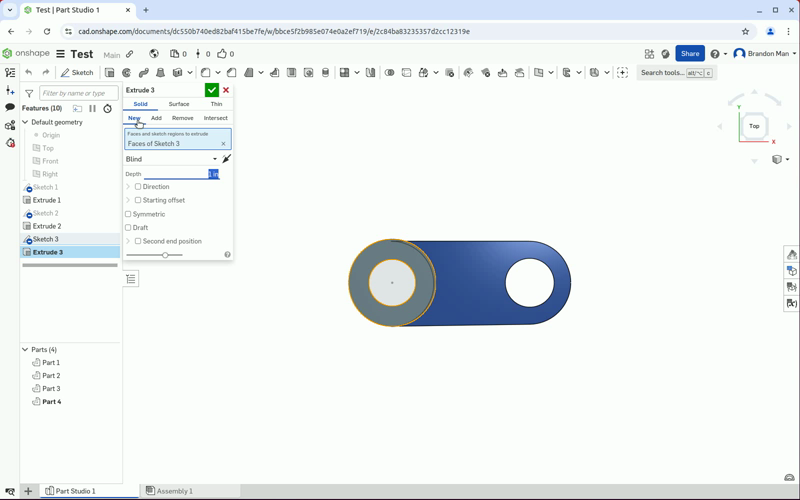
text(15.165)
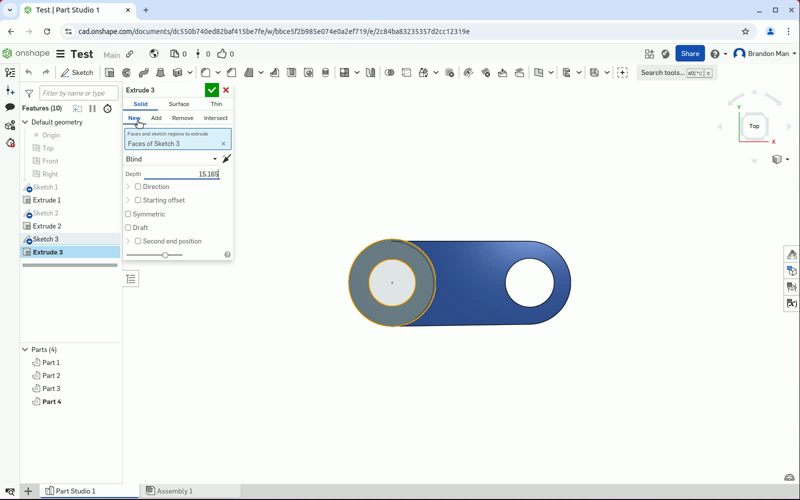
key(enter)
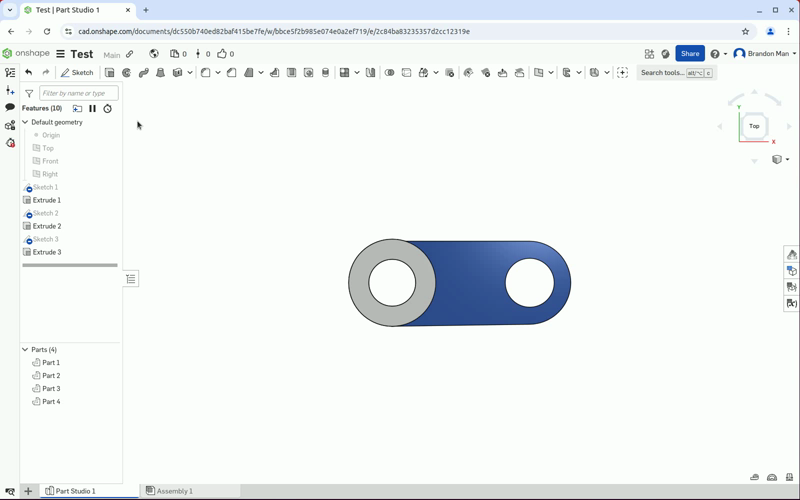
key(shift+h)
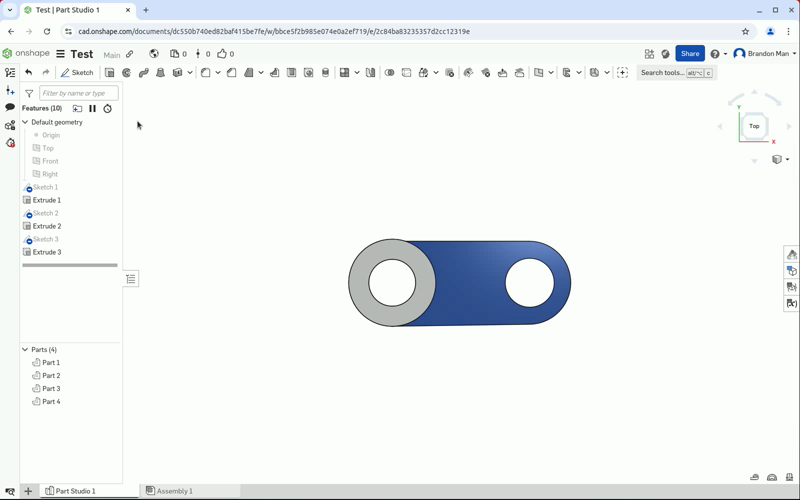
key(shift+h)
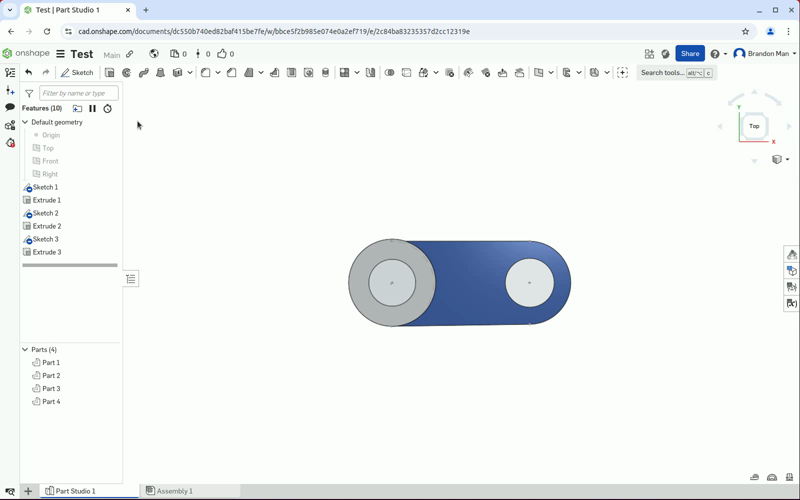
key(shift+7)
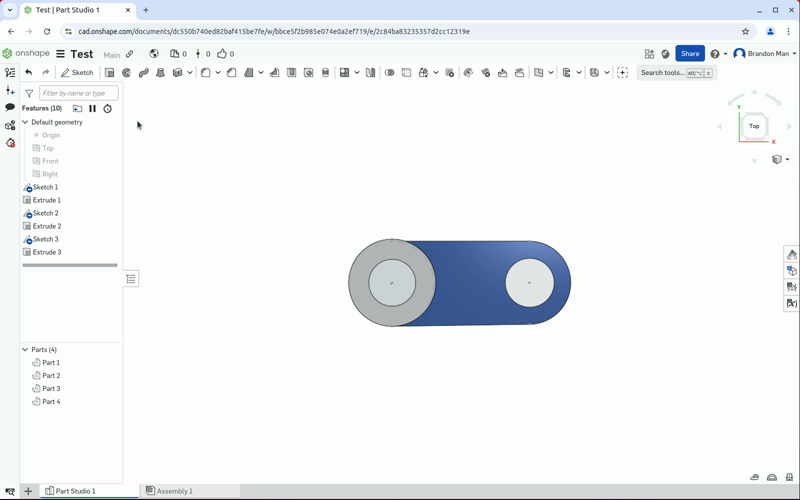
key(up, 3)
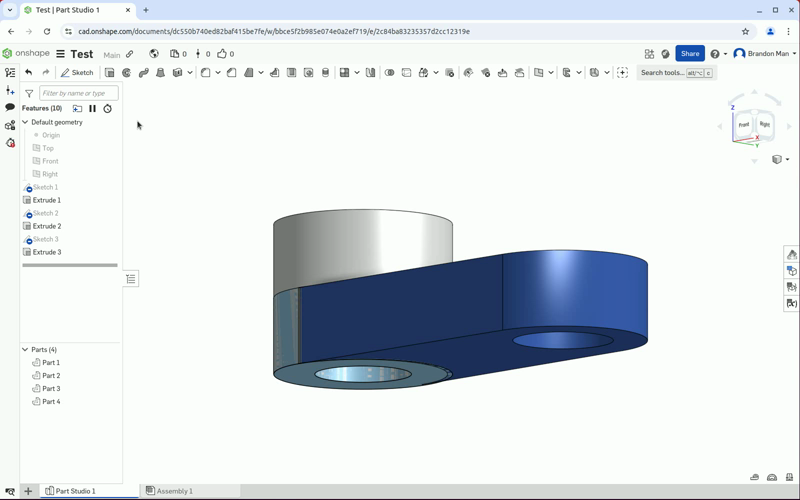
key(left, 3)
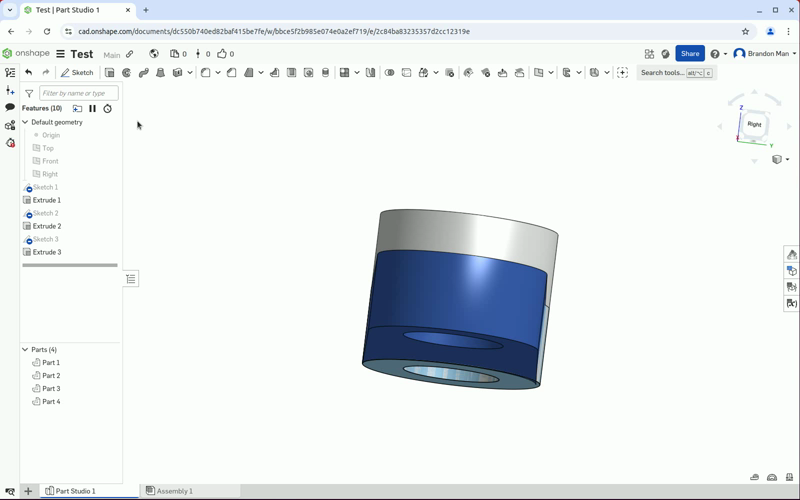
key(right, 3)
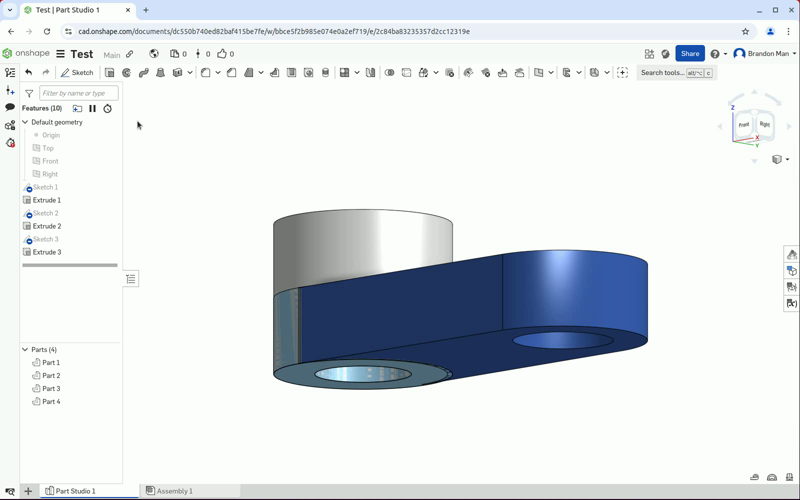
key(down, 3)
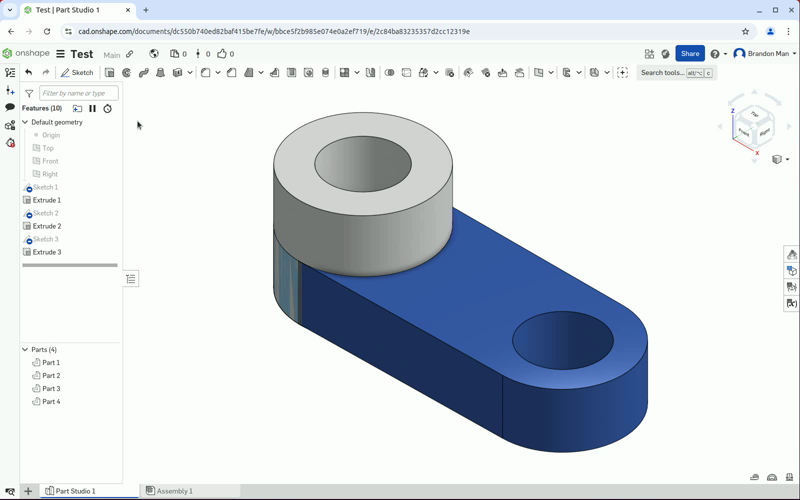
mouse_move(73, 189)
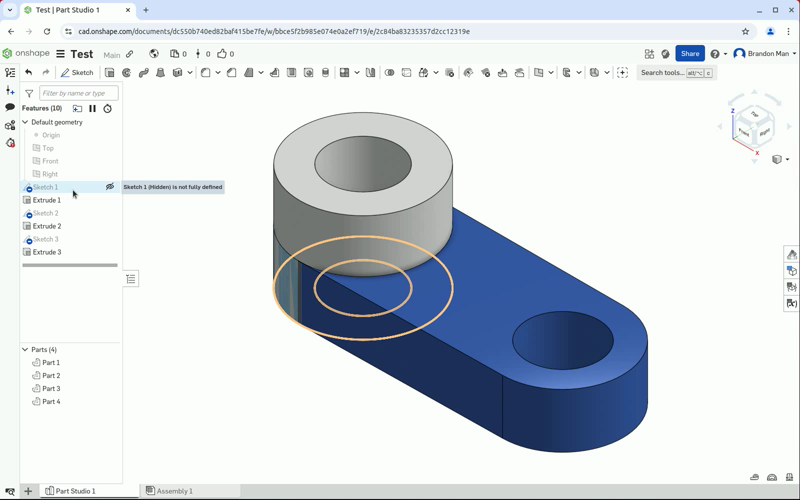
click(73, 189)